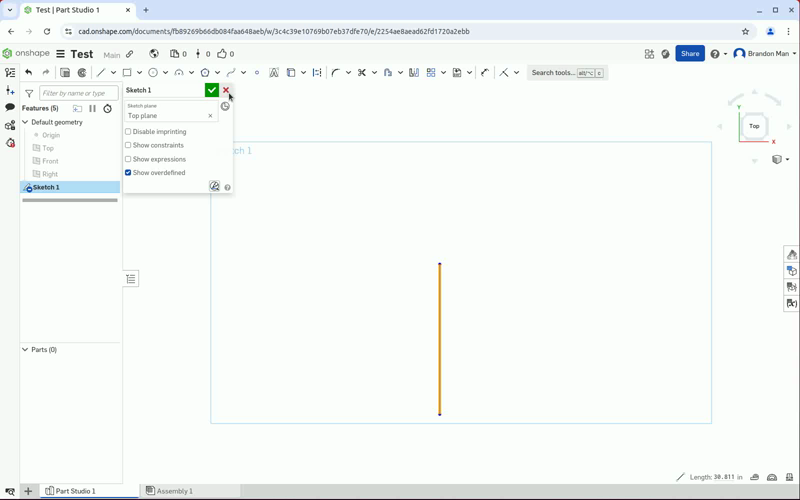
key(shift+h)
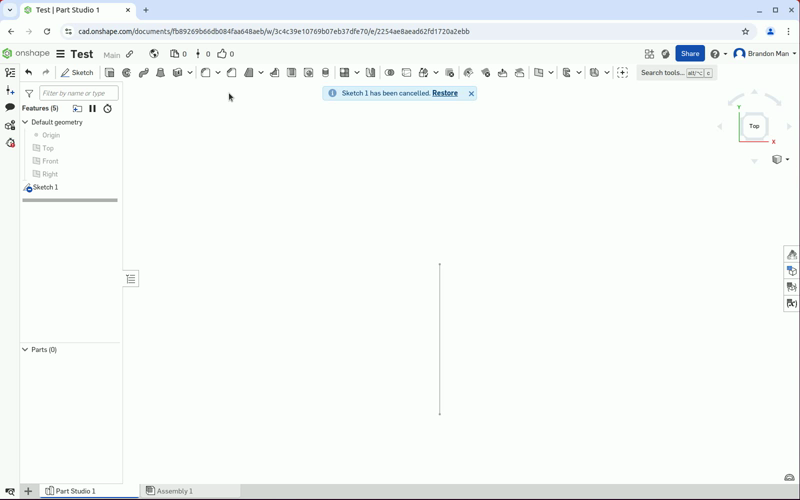
mouse_move(73, 352)
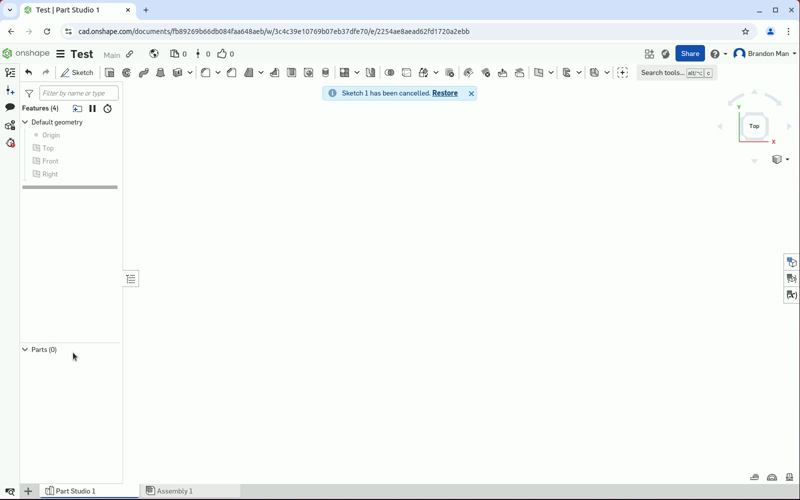
key(y)
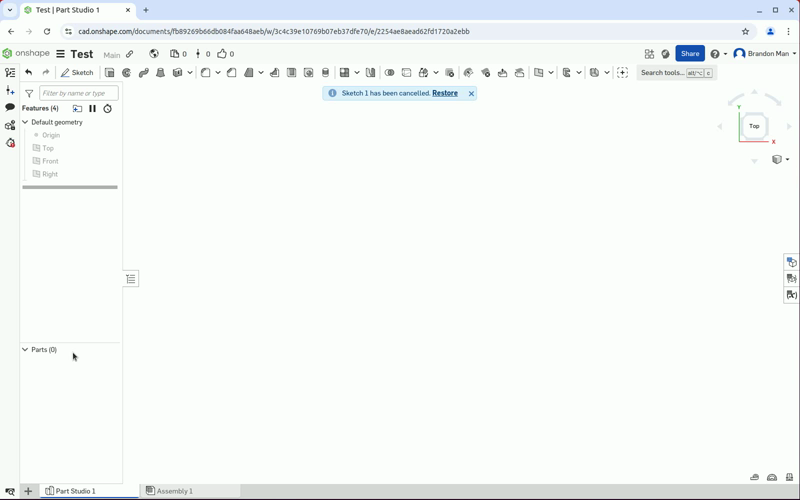
key(shift+p)
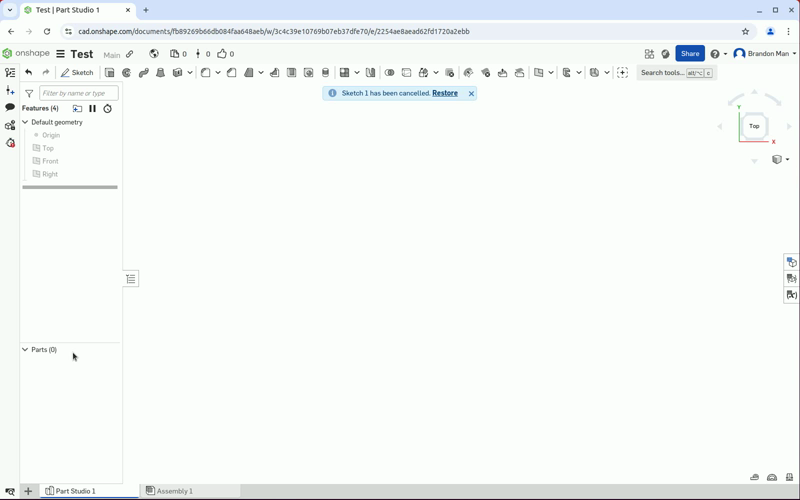
key(space)
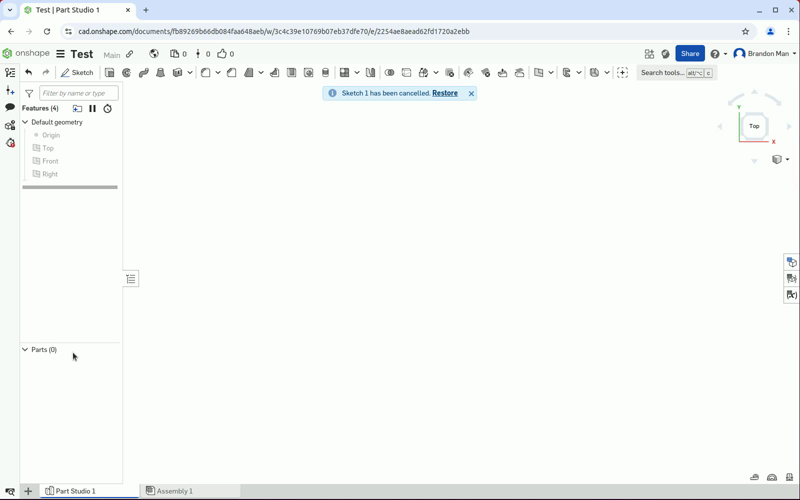
key_down(shift)
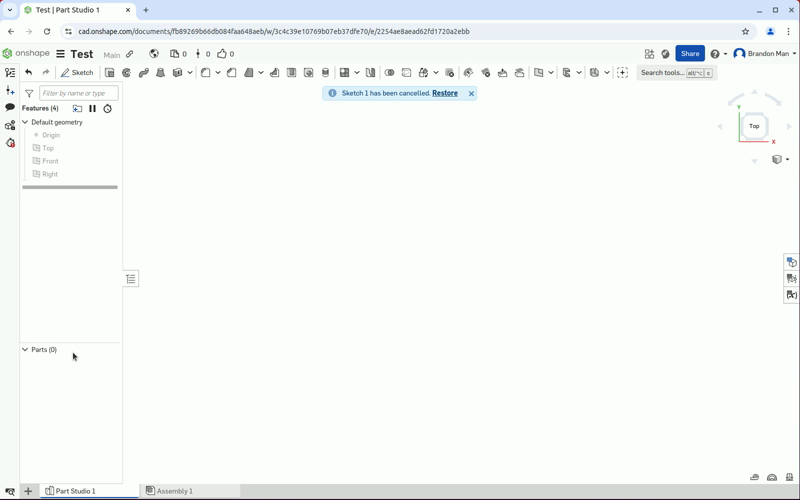
key(up)
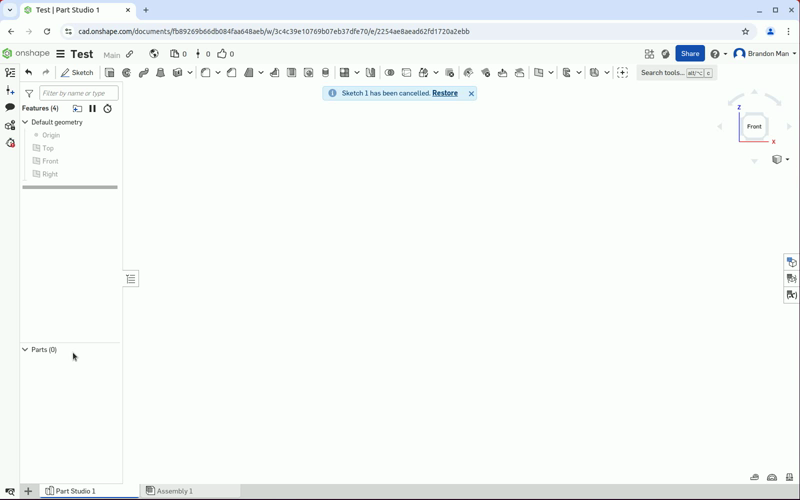
key_up(shift)
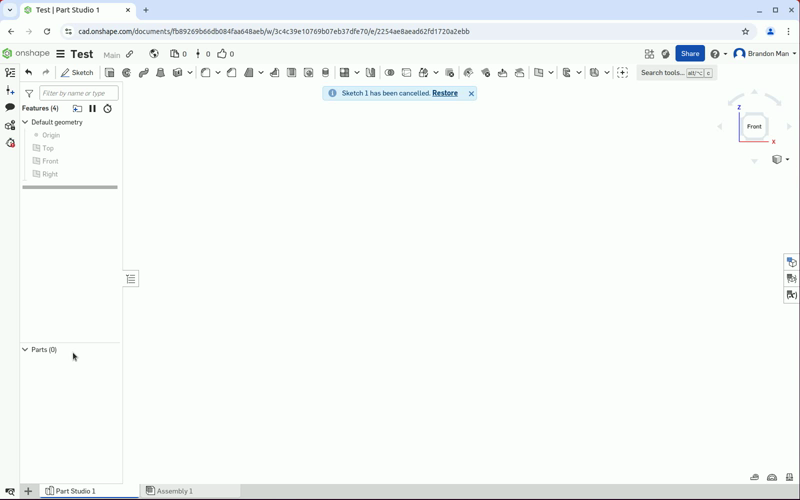
mouse_move(73, 352)
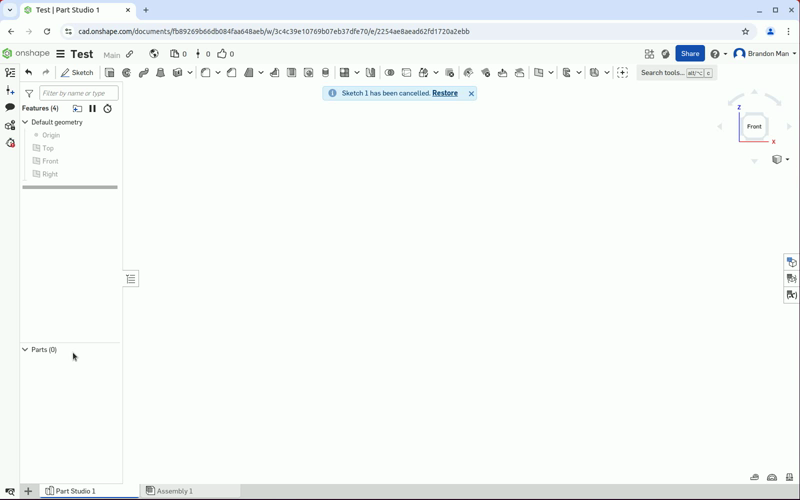
key(shift+y)
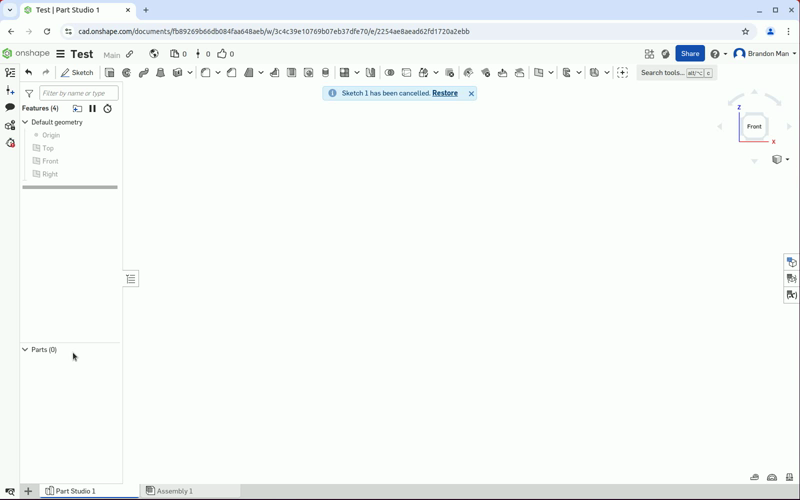
key(shift+s)
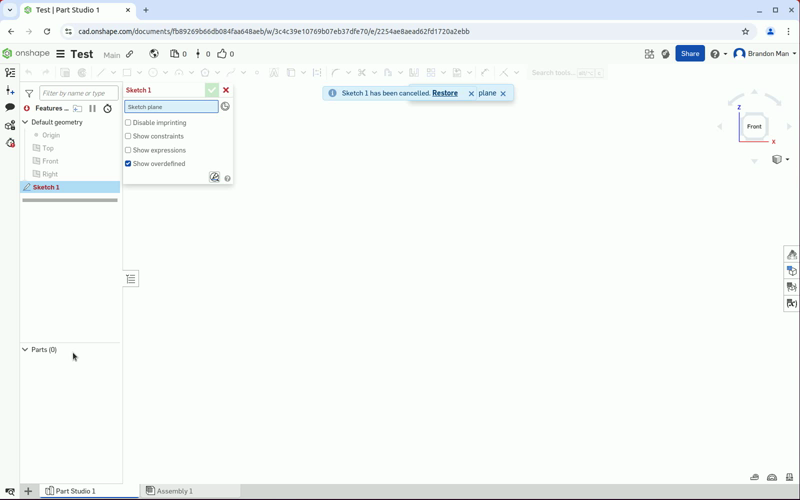
mouse_move(73, 163)
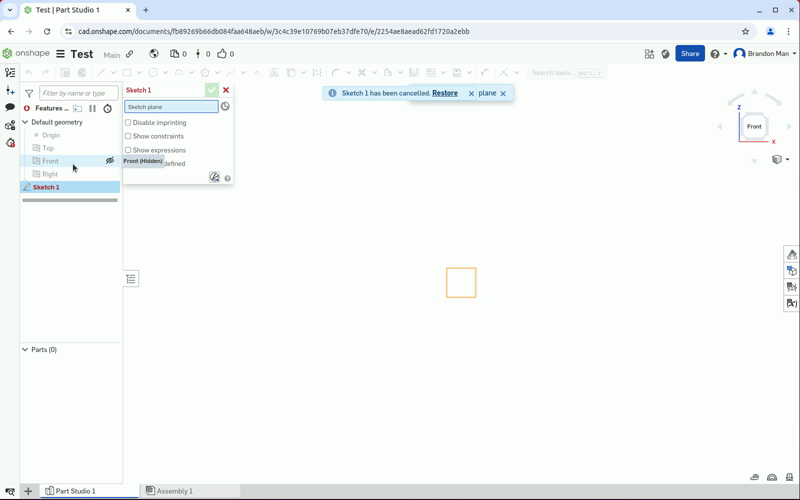
click(73, 163)
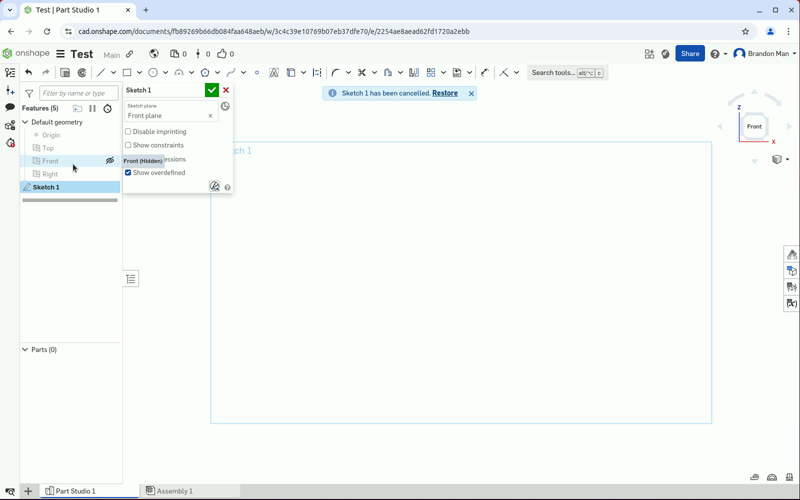
mouse_move(73, 352)
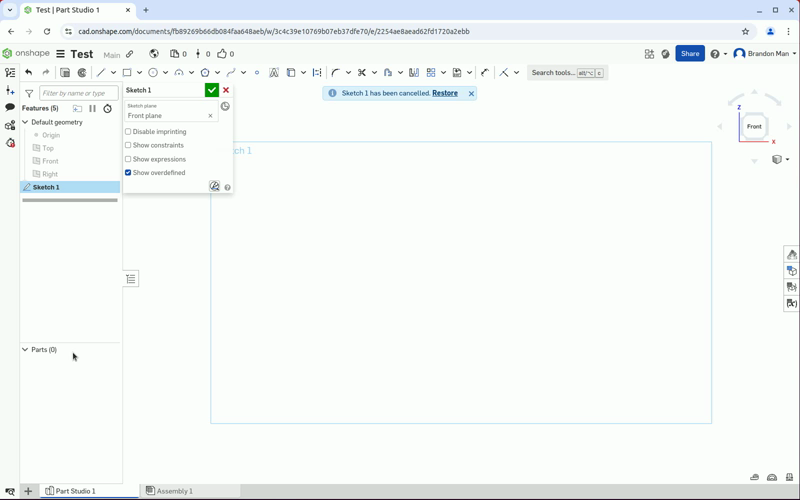
key(y)
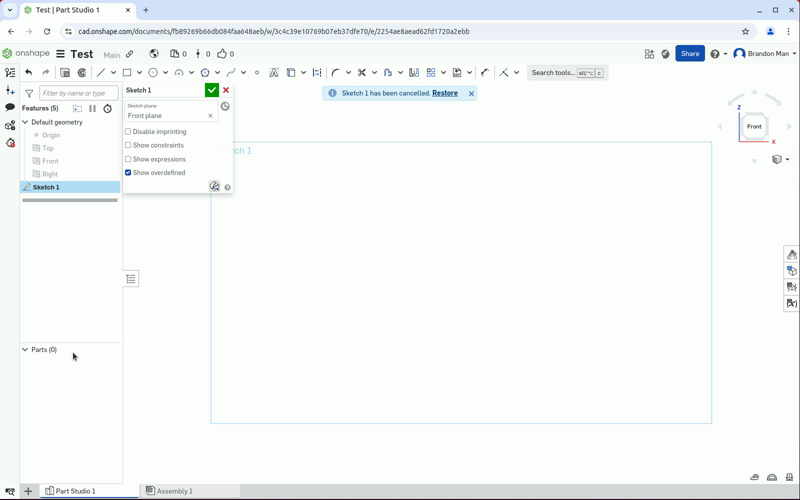
key(c)
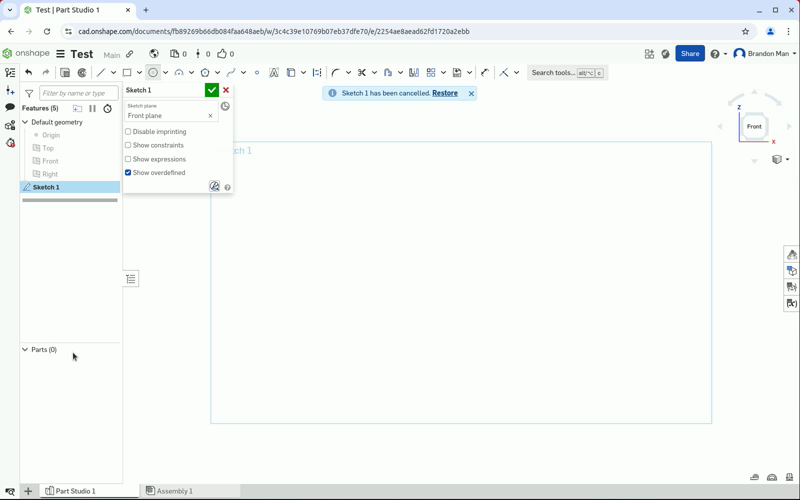
key_down(shift)
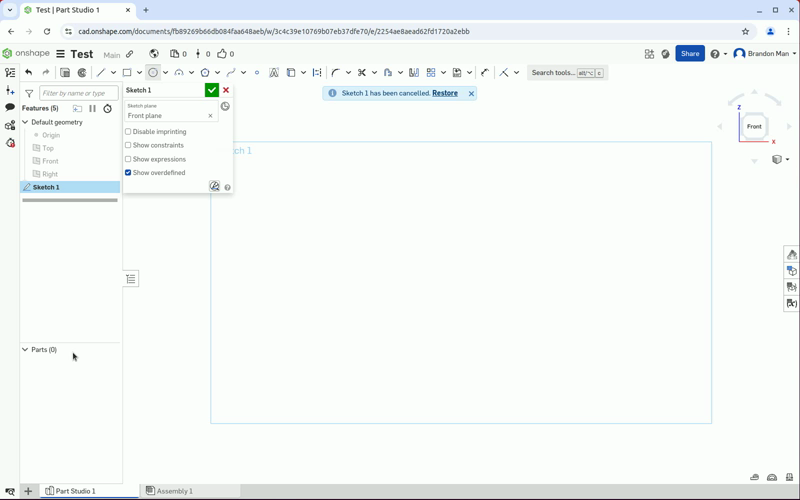
mouse_move(460, 282)
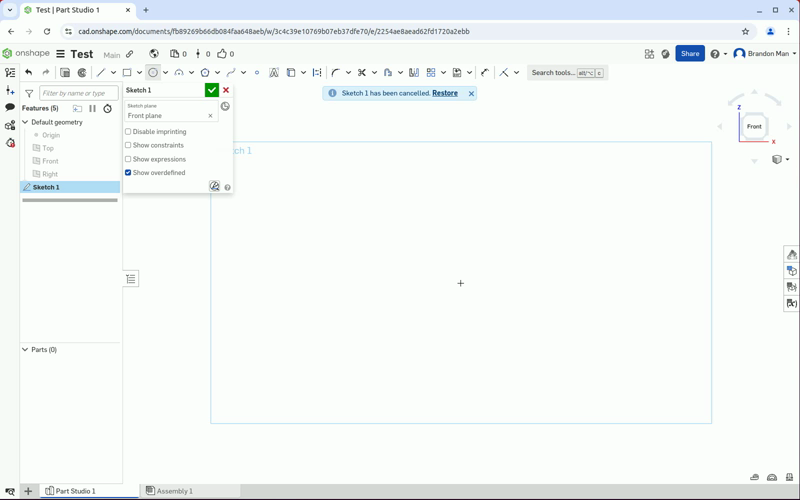
click(460, 282)
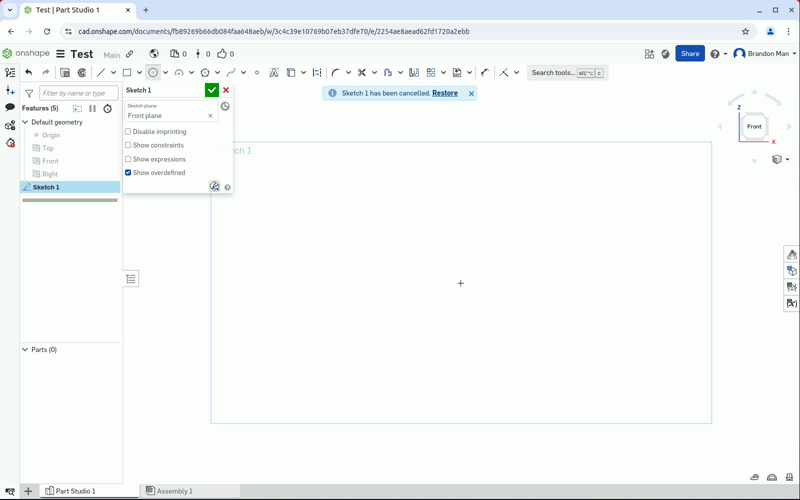
key_up(shift)
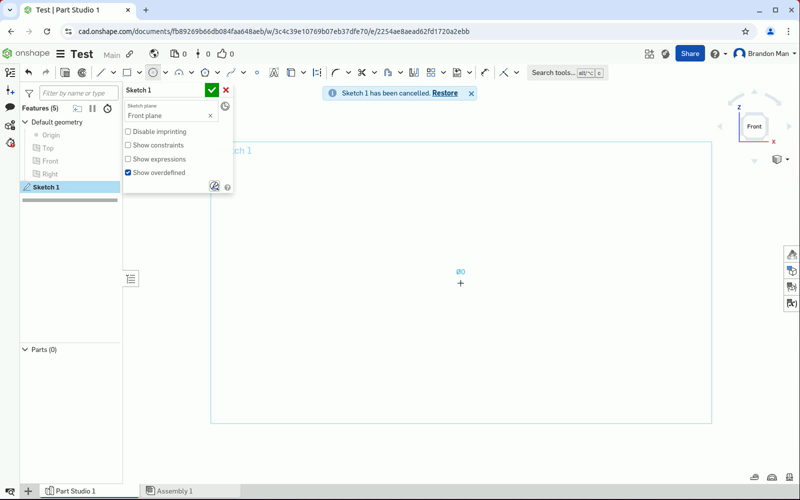
mouse_move(505, 282)
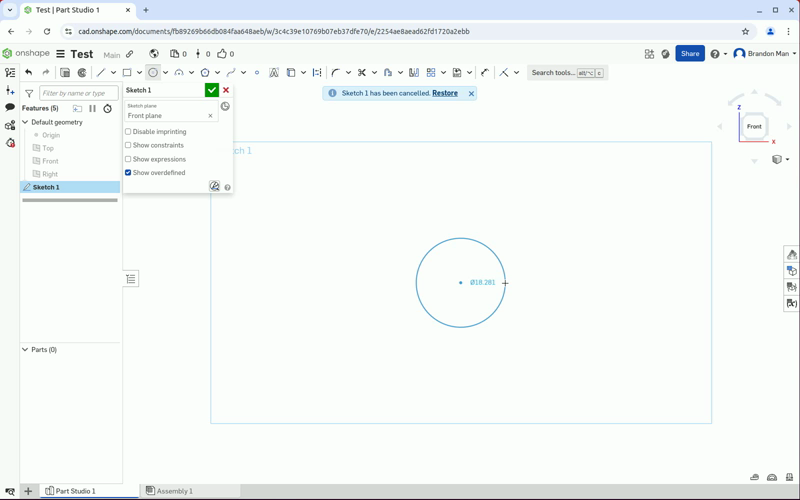
click(505, 282)
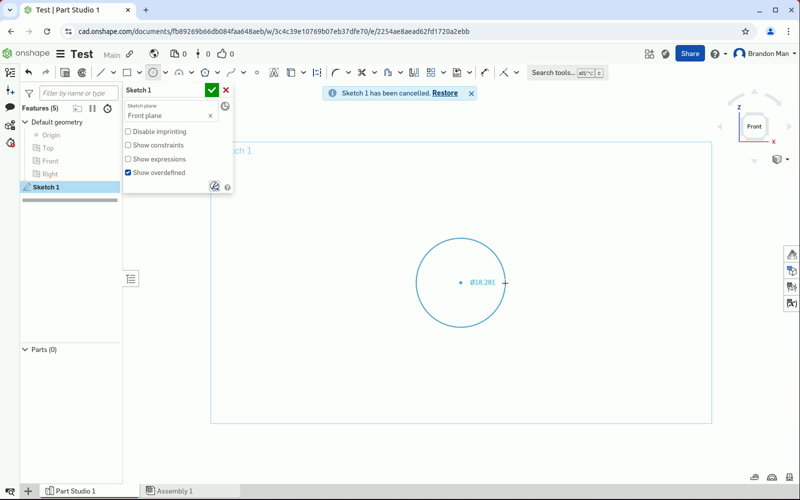
key(esc)
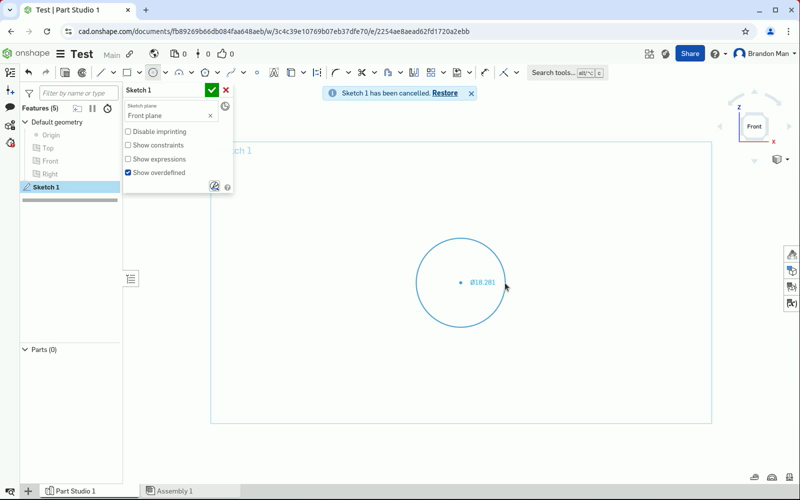
key(c)
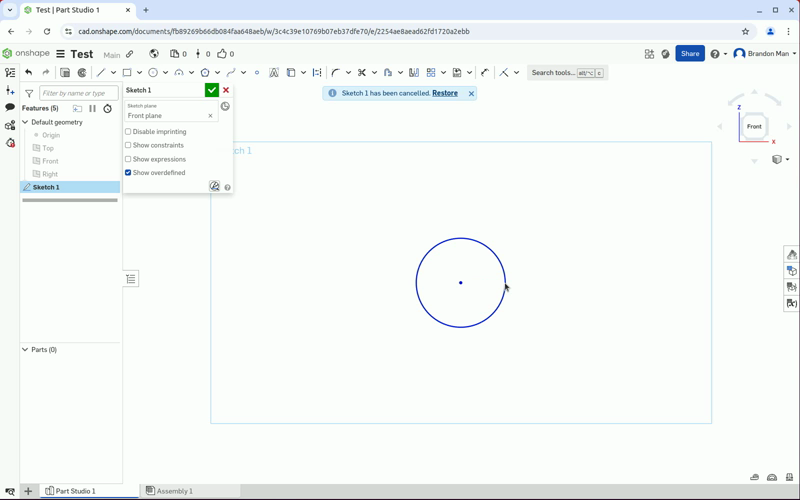
key_down(shift)
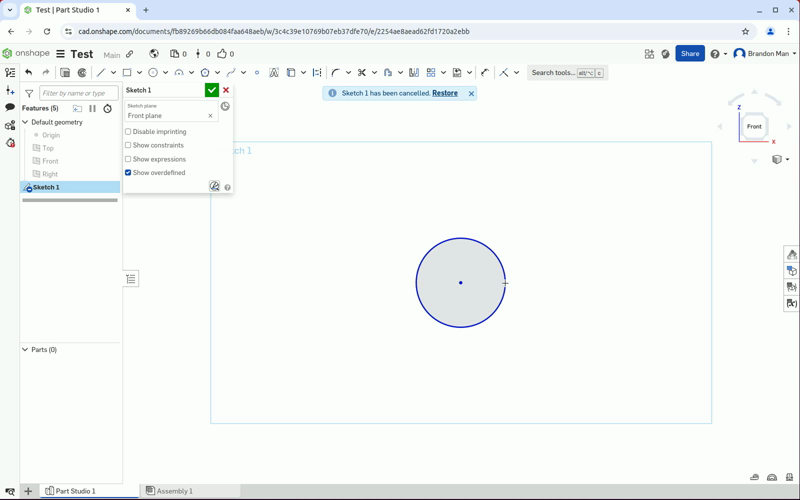
mouse_move(460, 282)
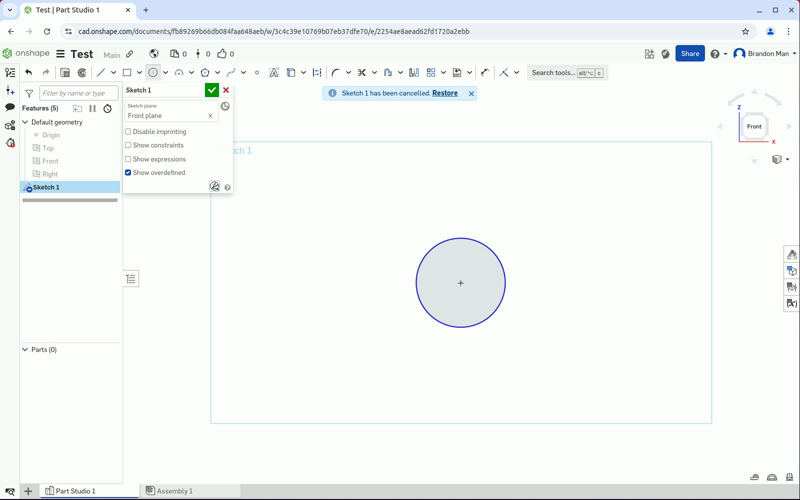
click(460, 282)
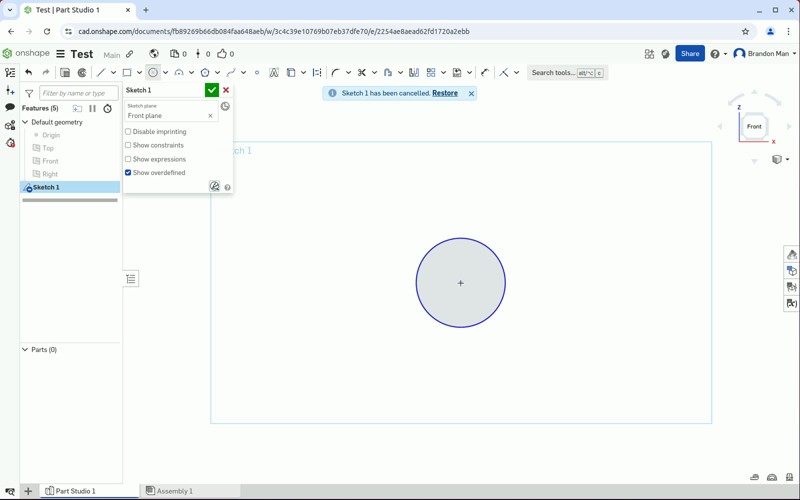
key_up(shift)
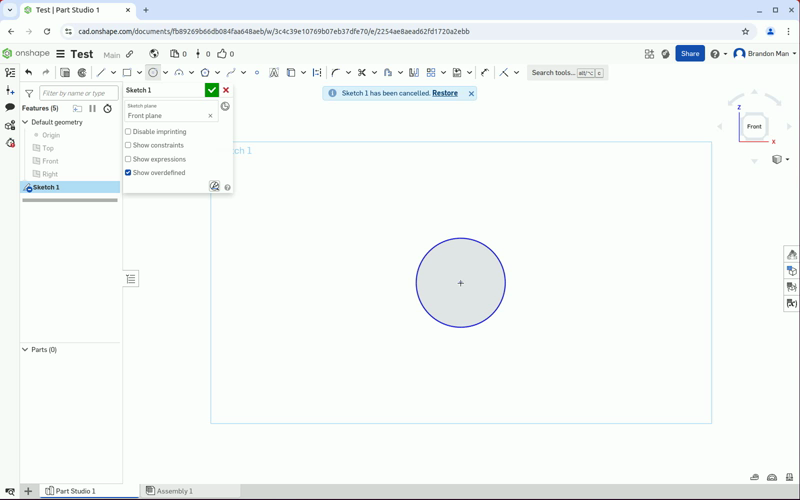
mouse_move(478, 282)
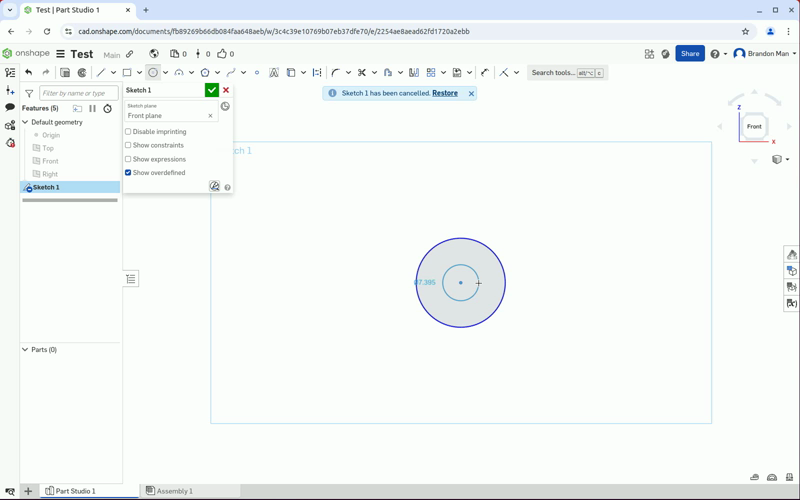
click(478, 282)
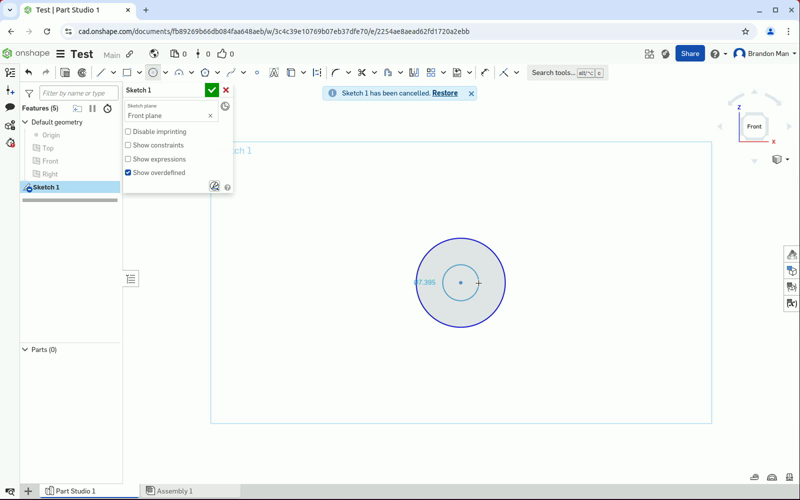
key(esc)
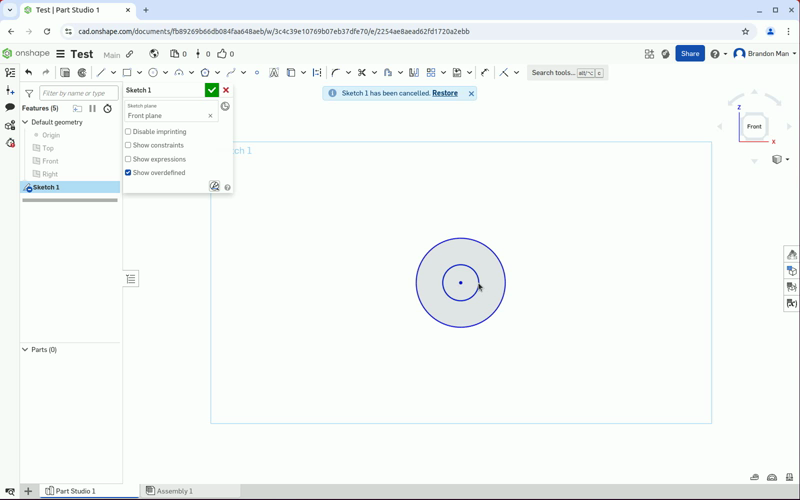
mouse_move(451, 304)
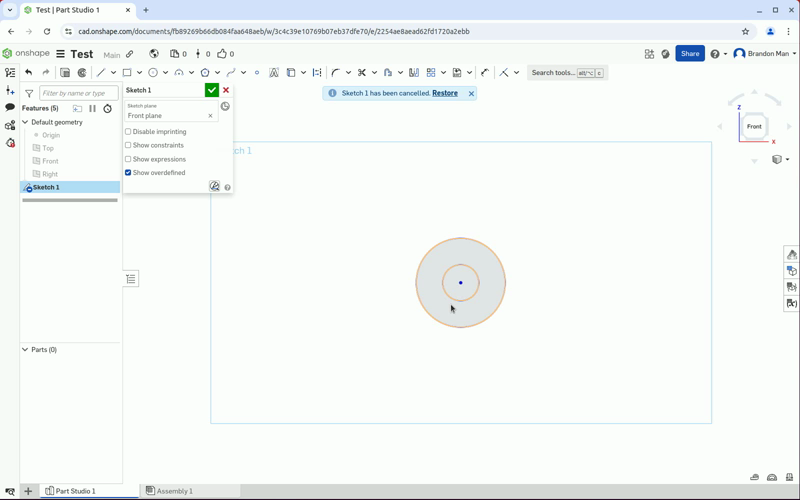
click(451, 304)
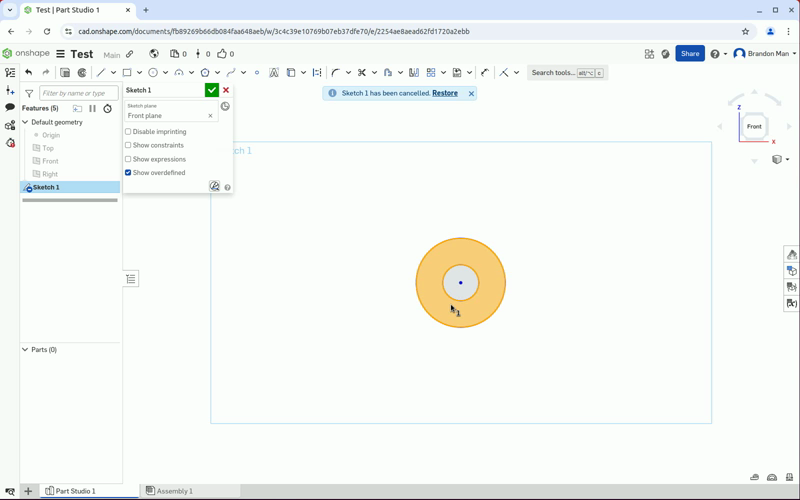
mouse_move(73, 352)
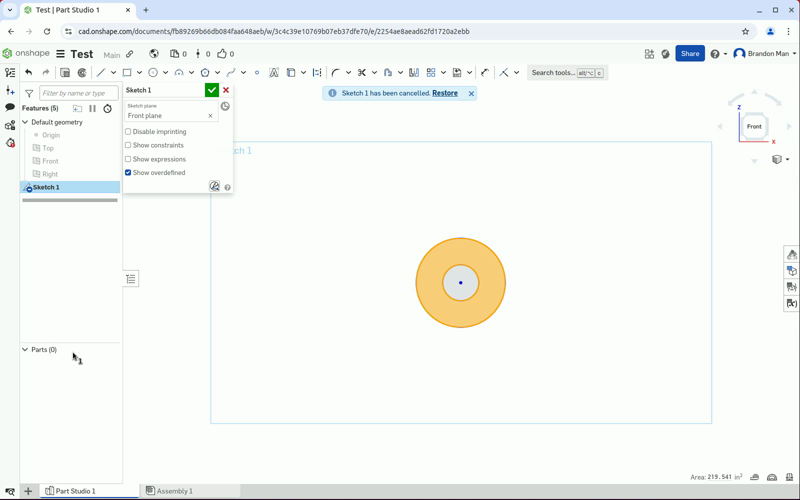
key(shift+y)
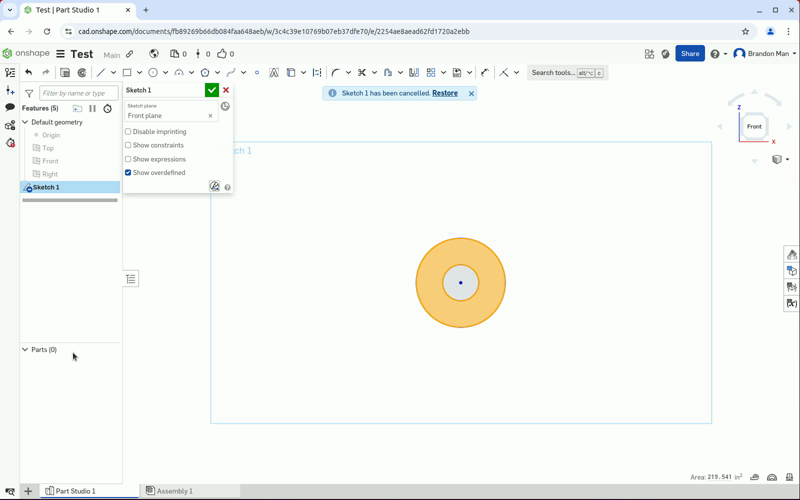
key(shift+e)
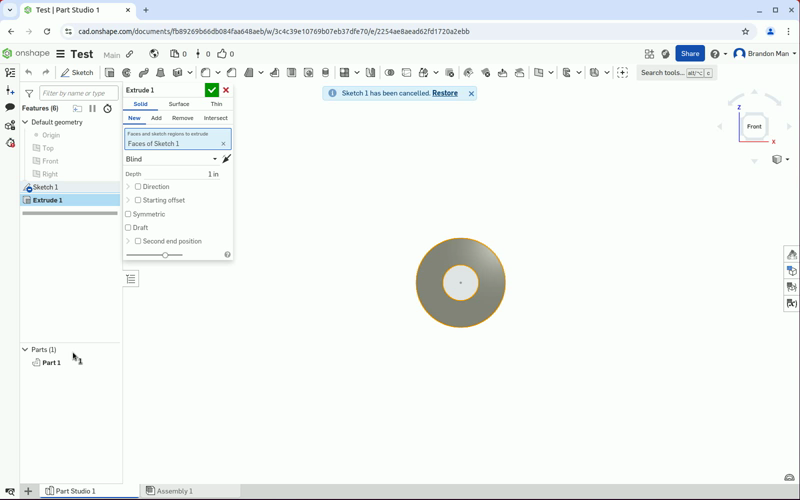
mouse_move(143, 106)
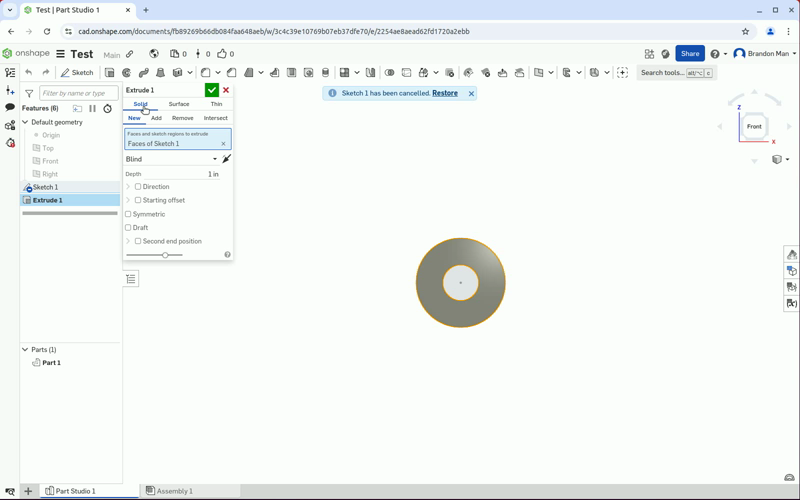
click(143, 106)
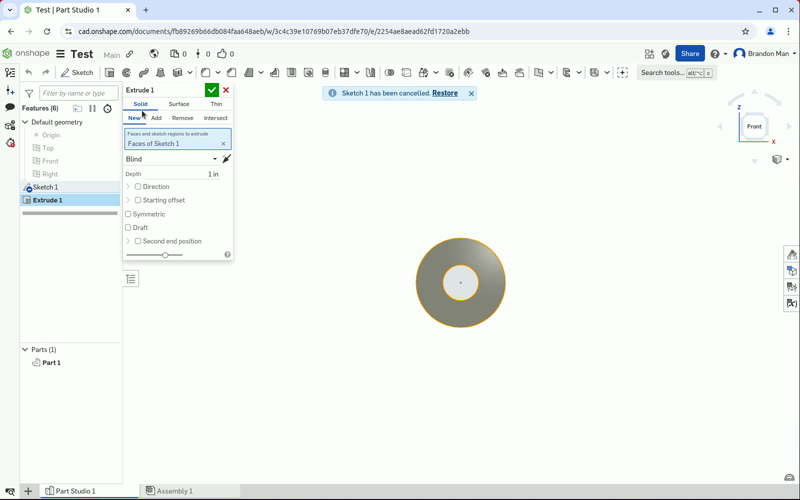
mouse_move(137, 120)
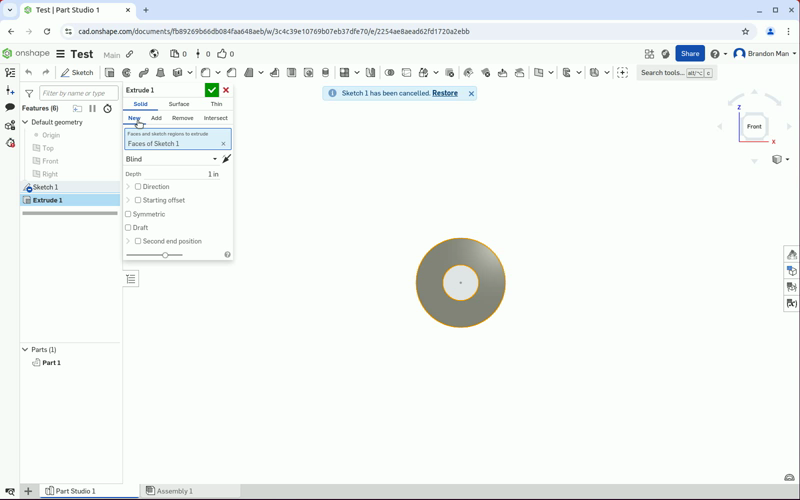
click(137, 120)
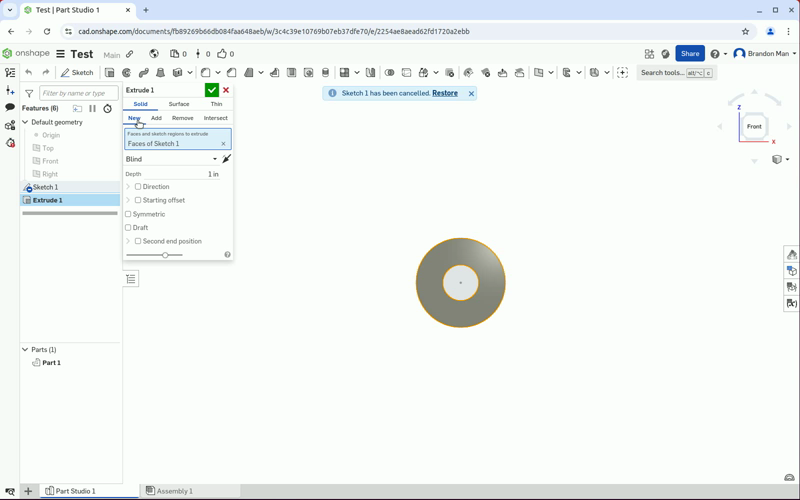
key(tab, 4)
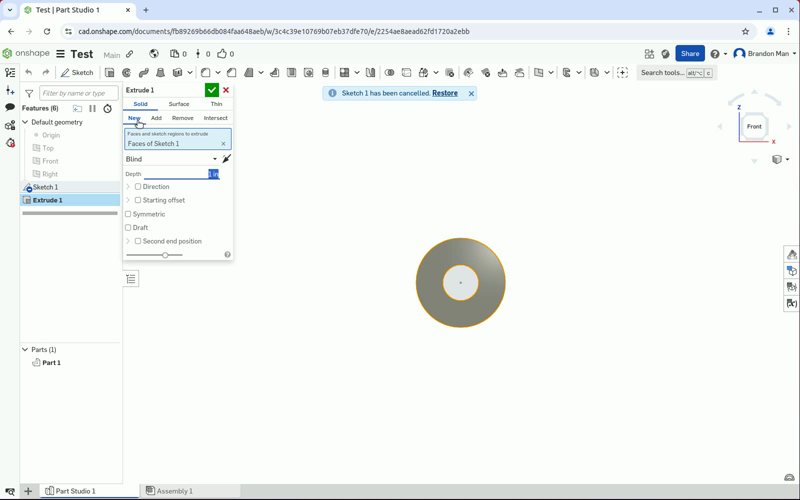
text(3.611)
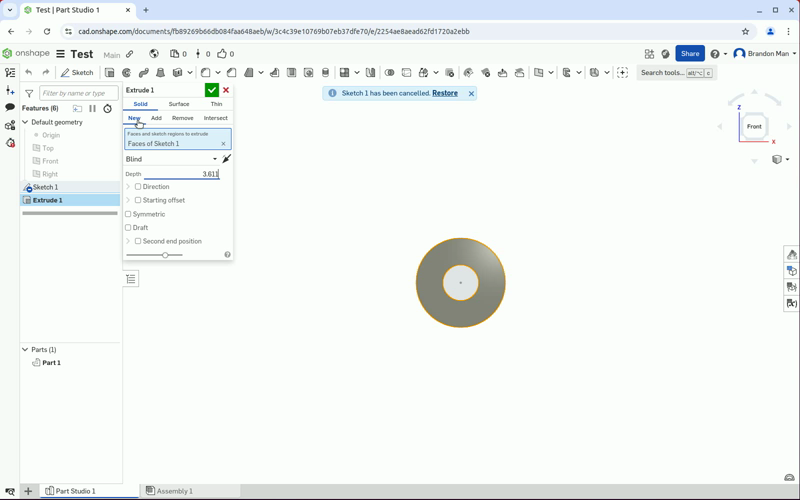
key(enter)
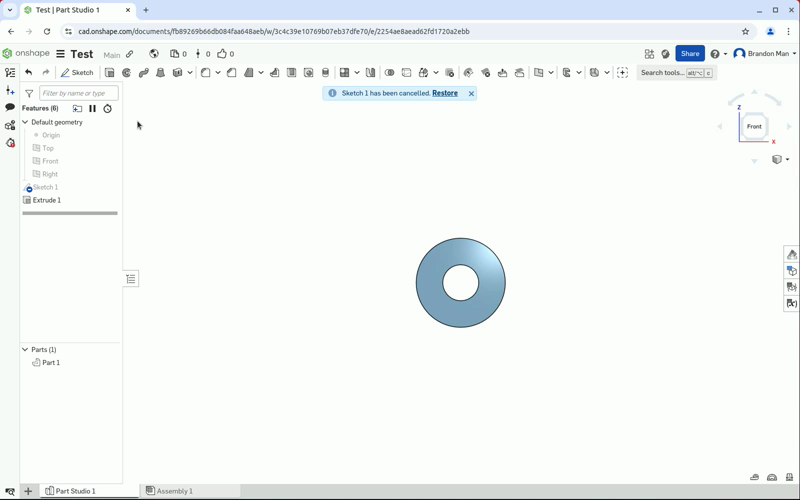
key(shift+h)
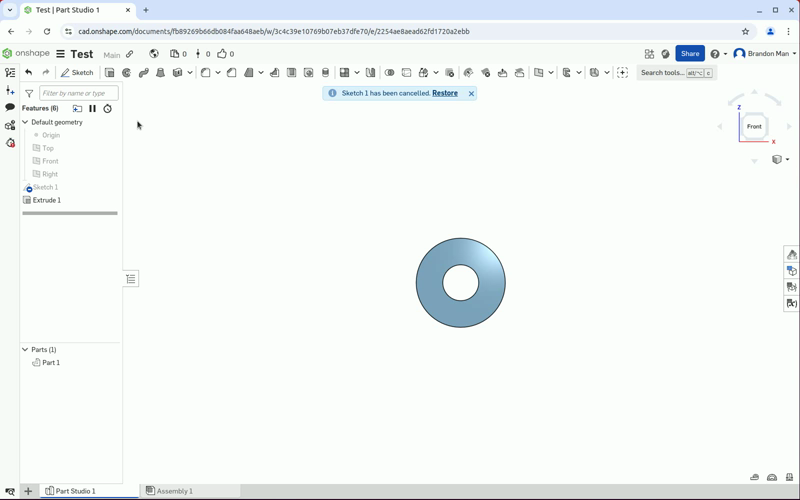
key(shift+h)
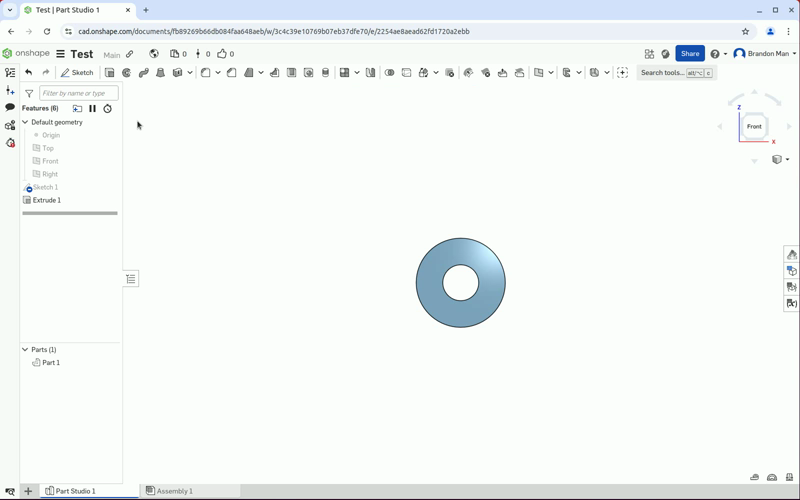
mouse_move(73, 189)
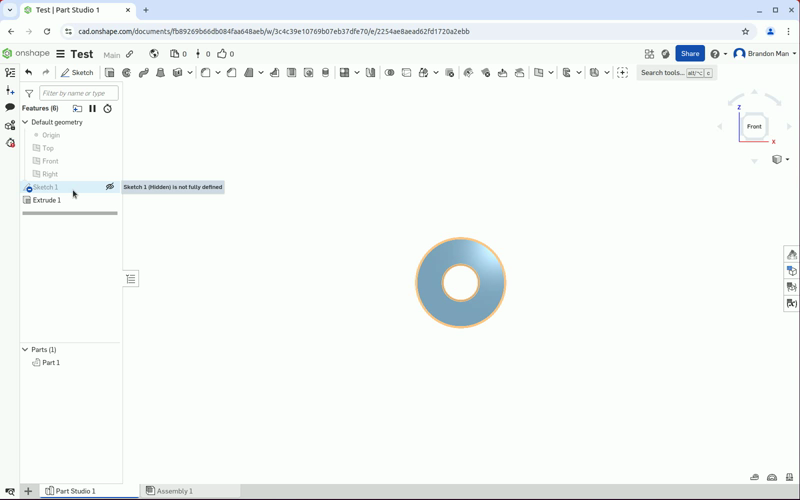
click(73, 189)
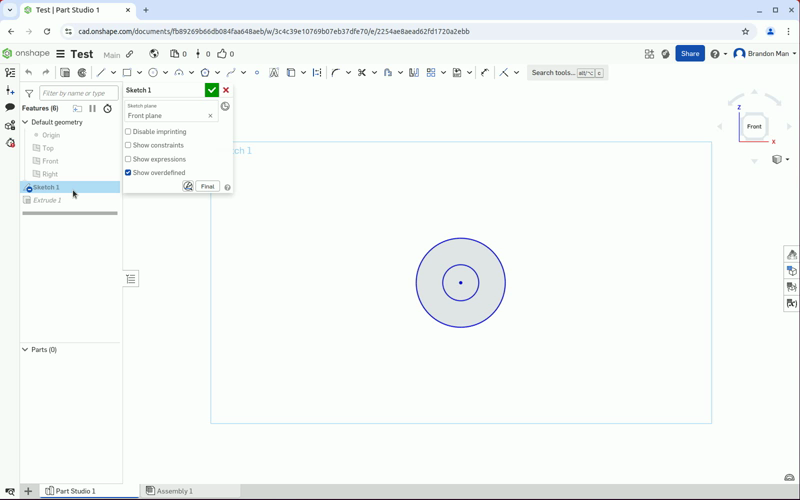
mouse_move(229, 92)
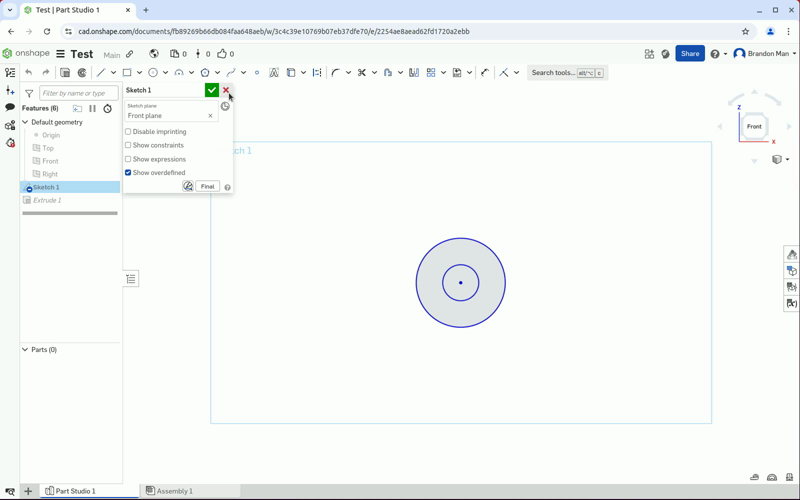
click(229, 92)
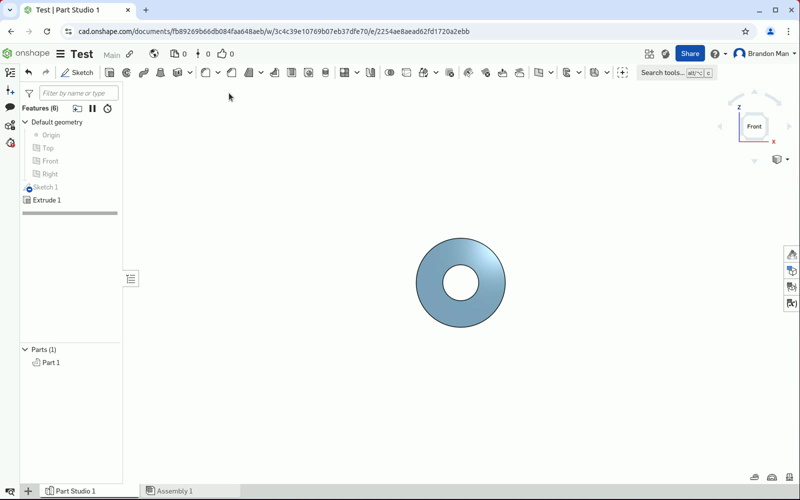
mouse_move(541, 75)
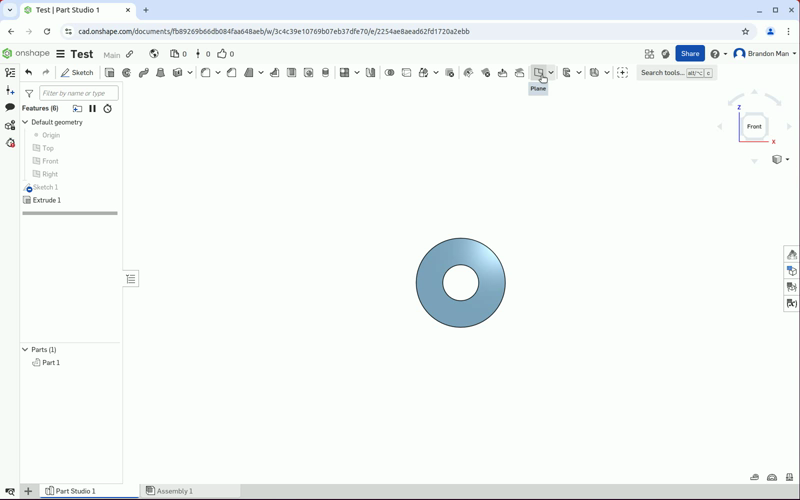
click(541, 75)
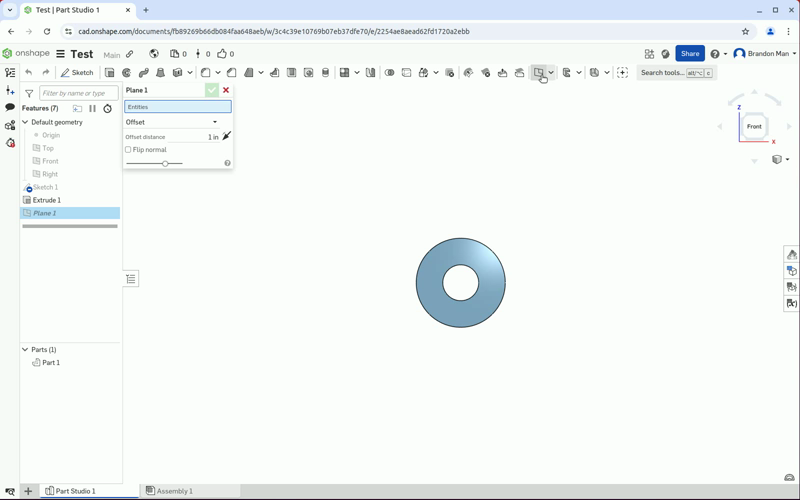
mouse_move(73, 163)
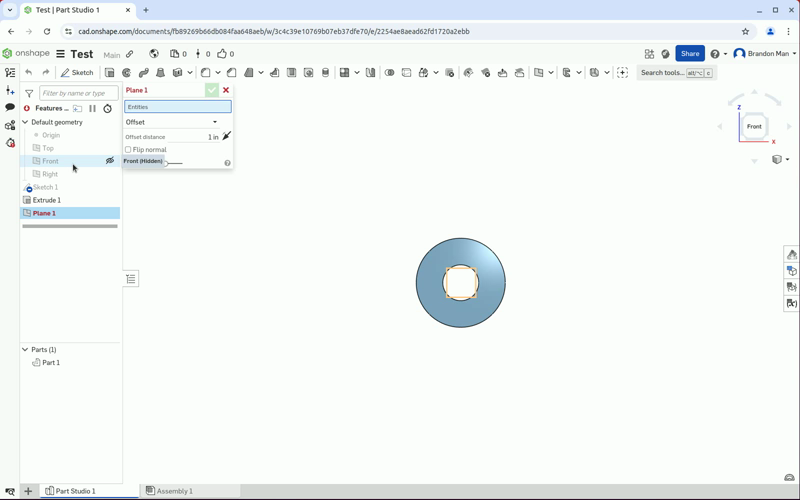
click(73, 163)
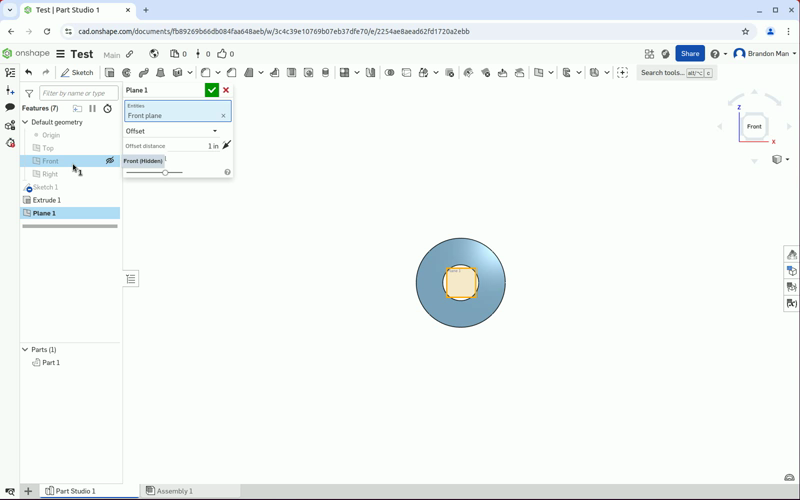
key(tab, 2)
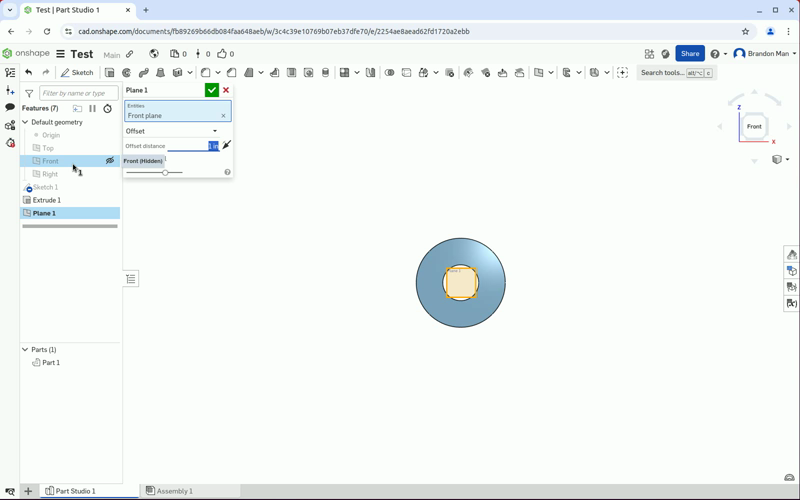
text(3.605)
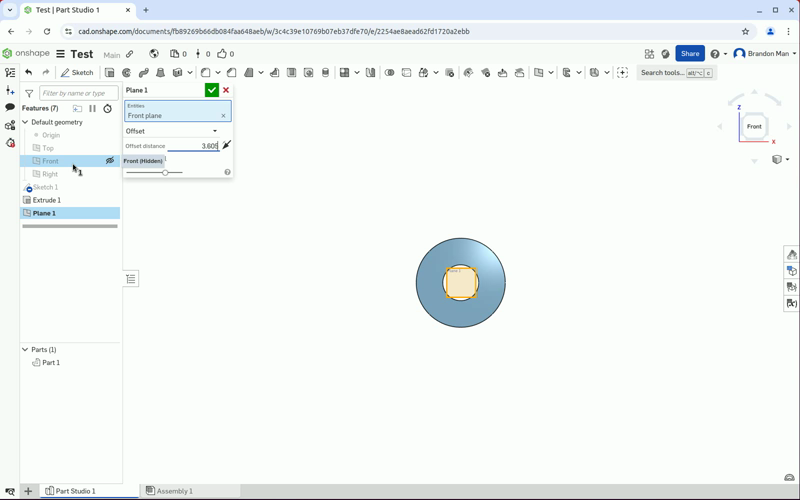
key(enter, 2)
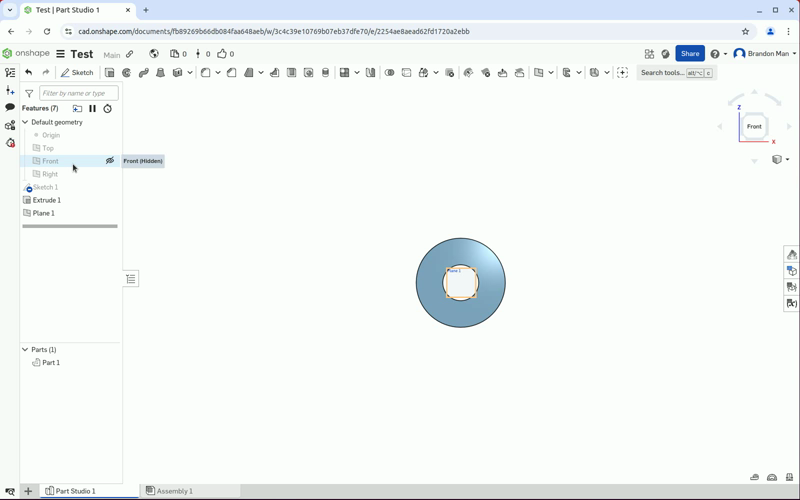
key(shift+s)
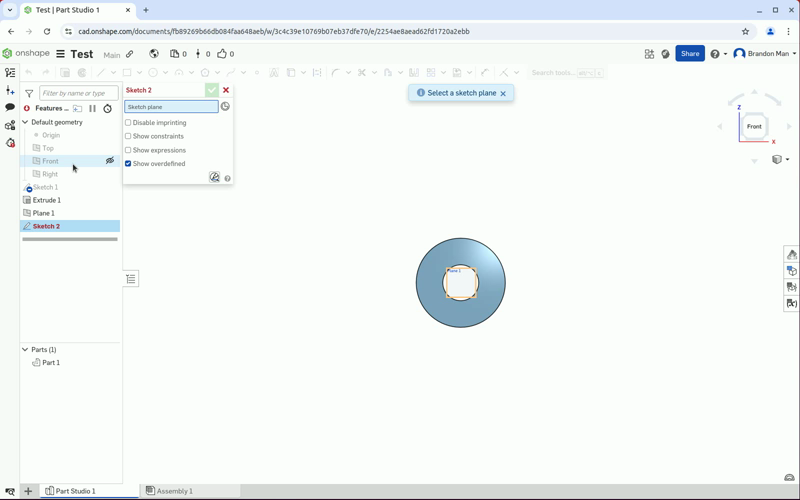
mouse_move(73, 215)
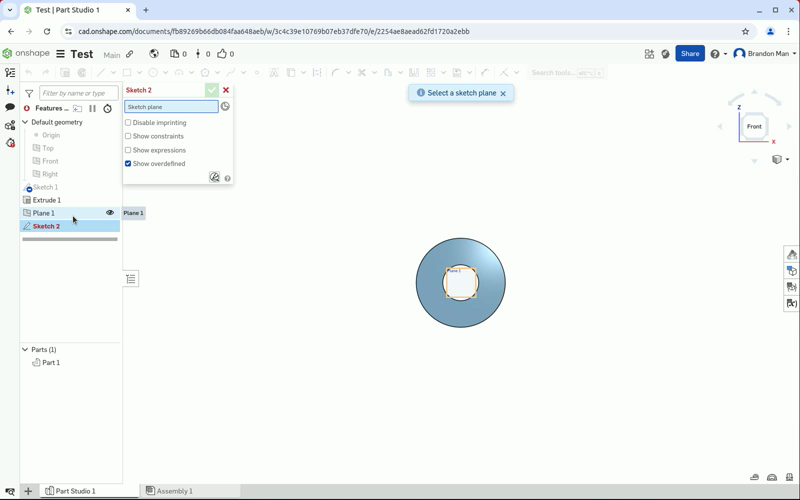
click(73, 215)
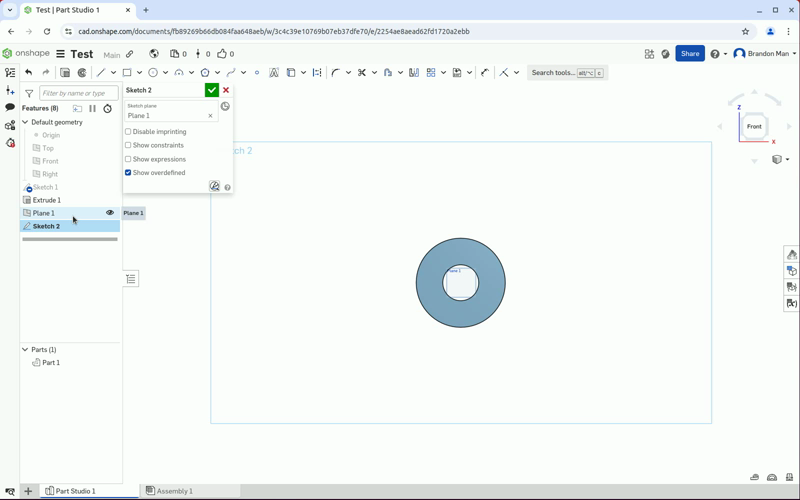
mouse_move(73, 352)
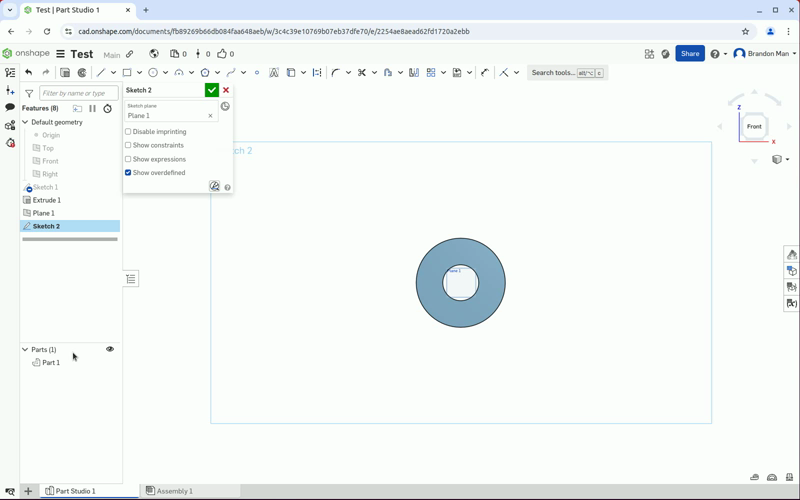
key(y)
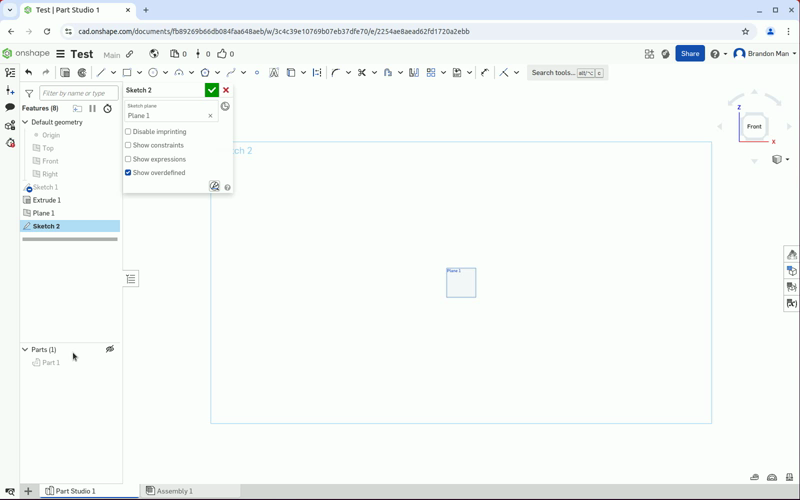
key(c)
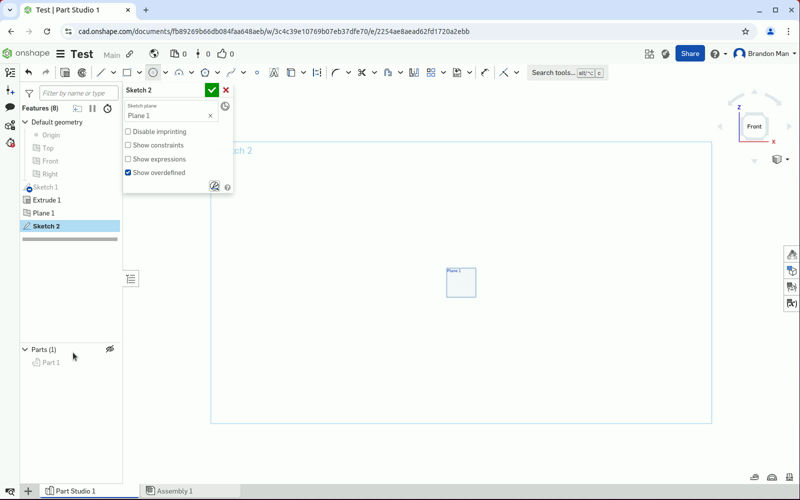
key_down(shift)
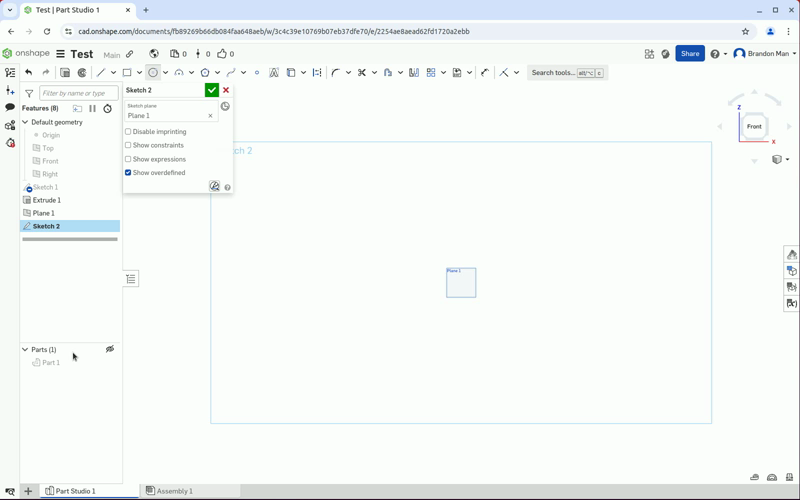
mouse_move(460, 282)
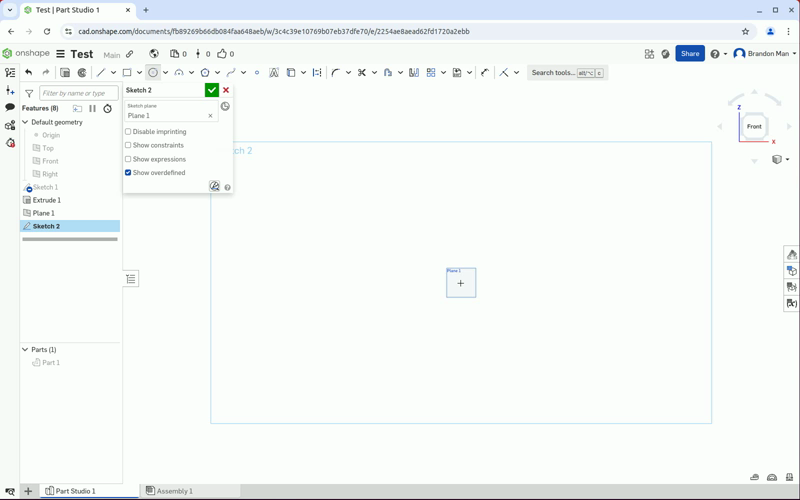
click(460, 282)
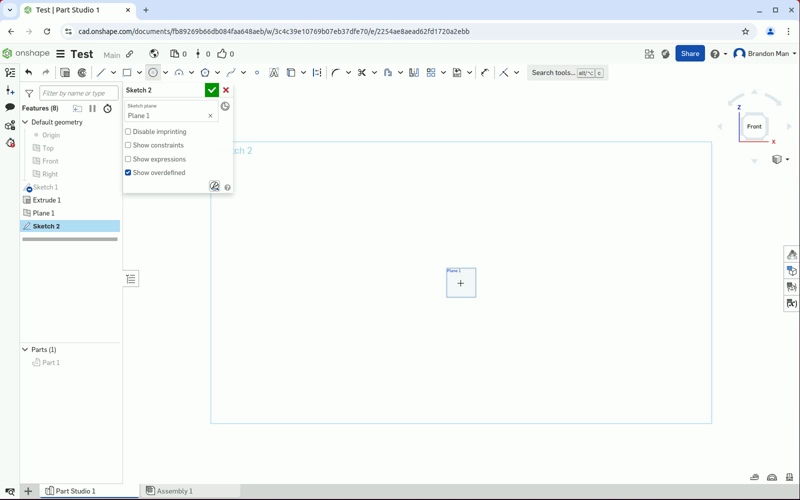
key_up(shift)
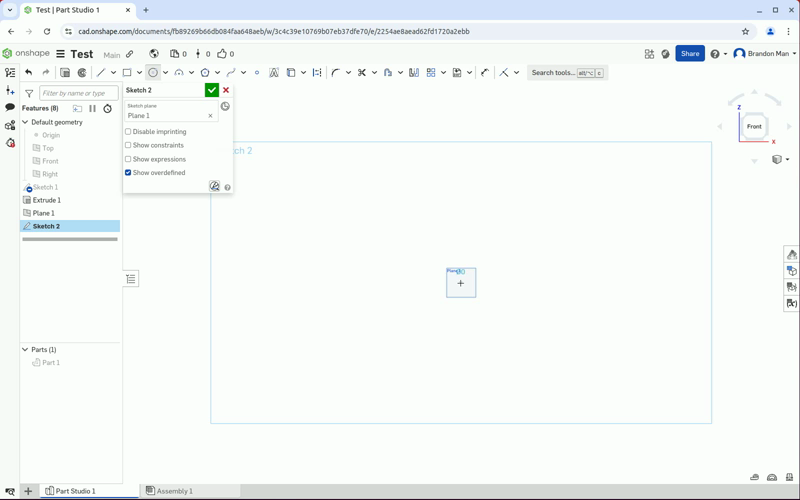
mouse_move(492, 282)
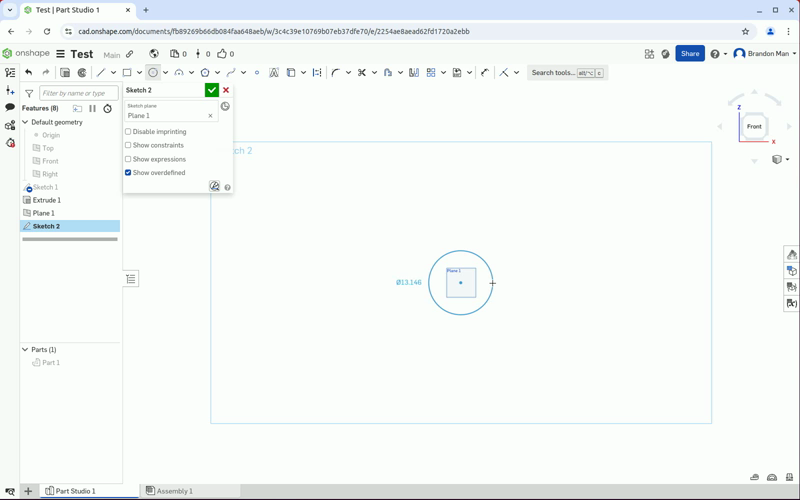
click(492, 282)
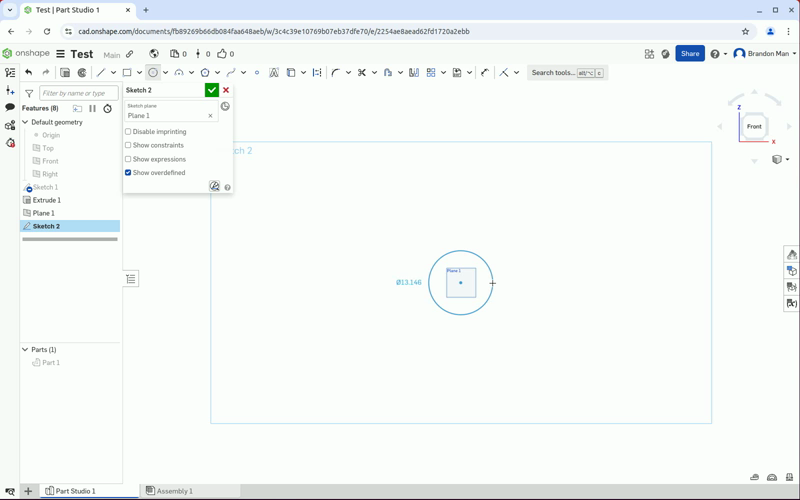
key(esc)
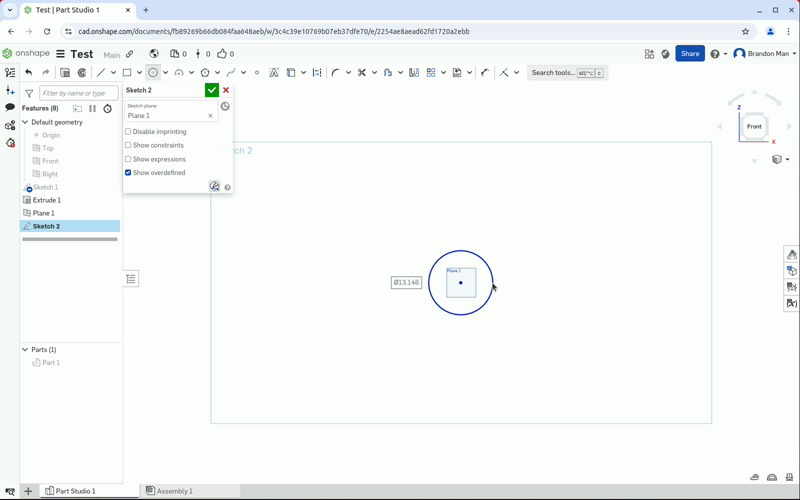
key(c)
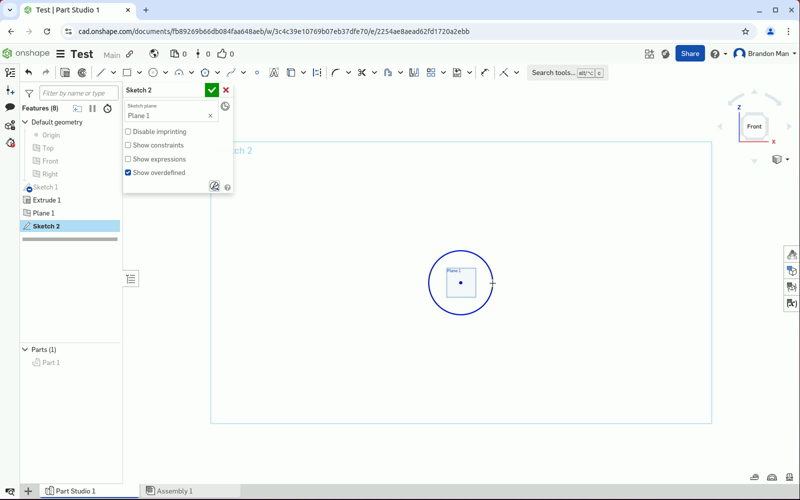
key_down(shift)
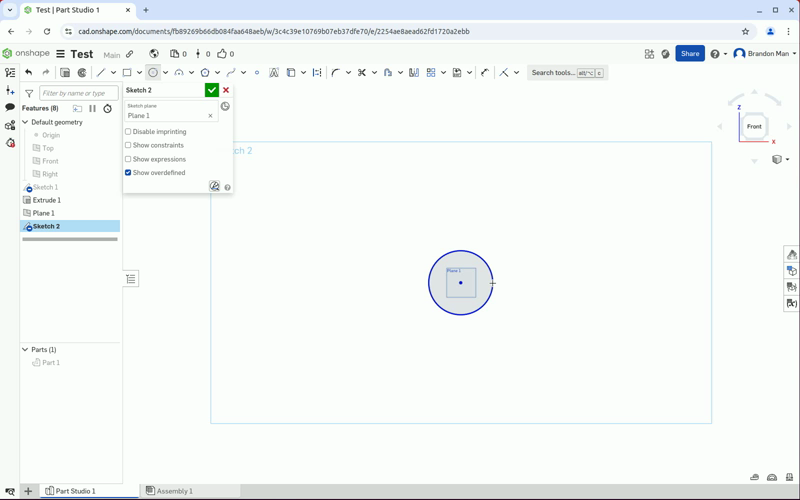
mouse_move(460, 282)
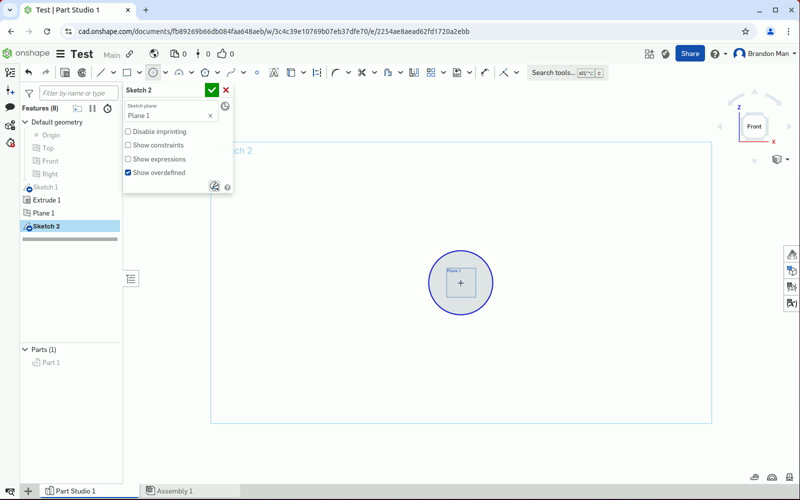
click(460, 282)
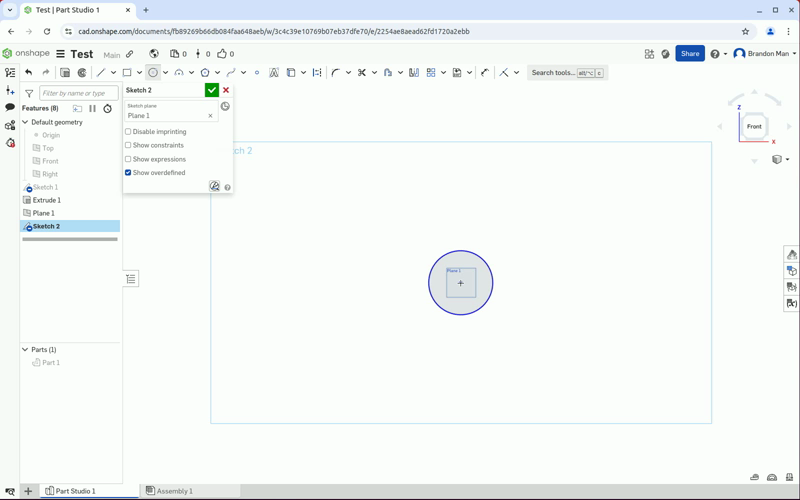
key_up(shift)
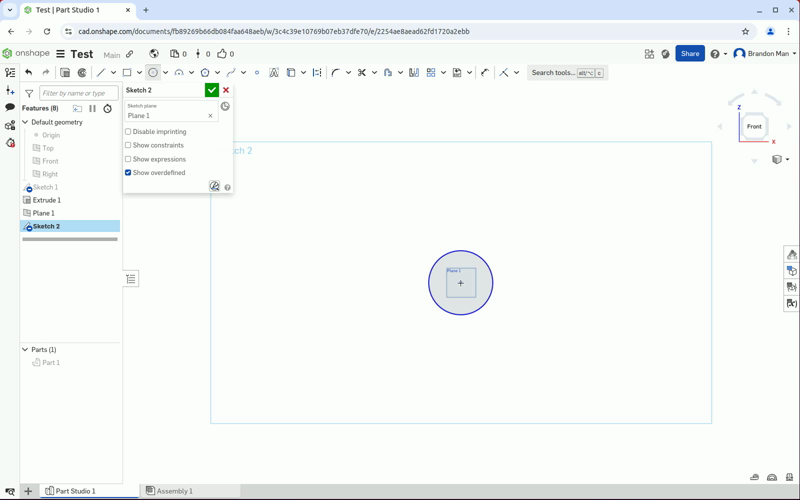
mouse_move(478, 282)
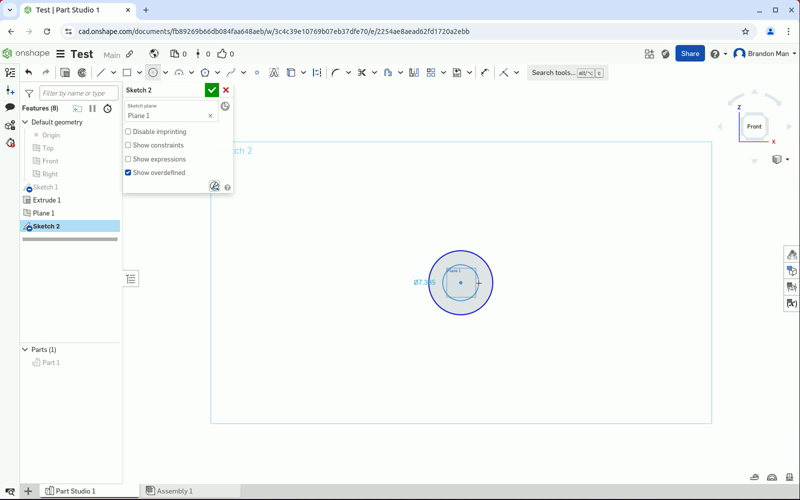
click(478, 282)
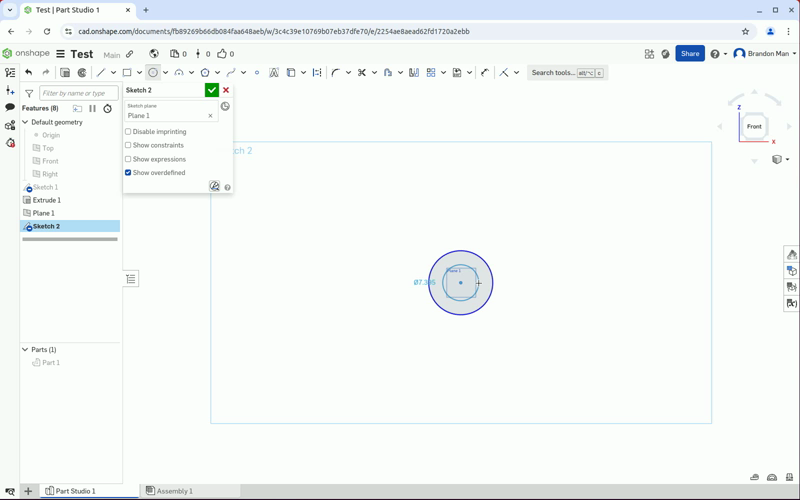
key(esc)
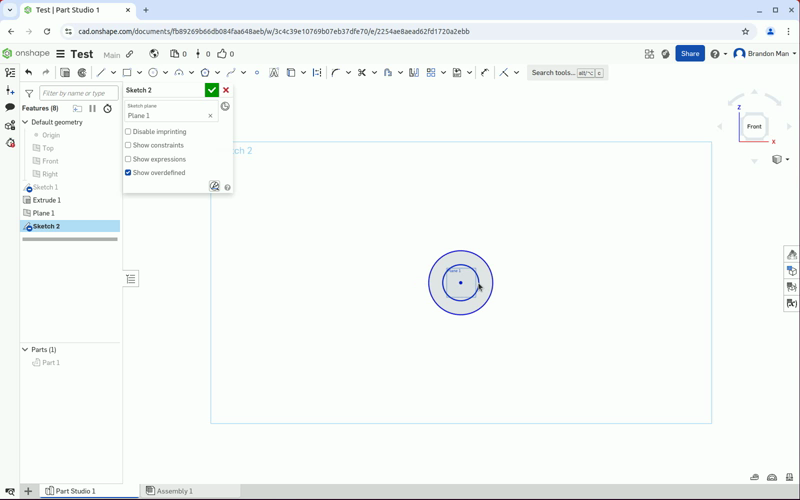
mouse_move(459, 261)
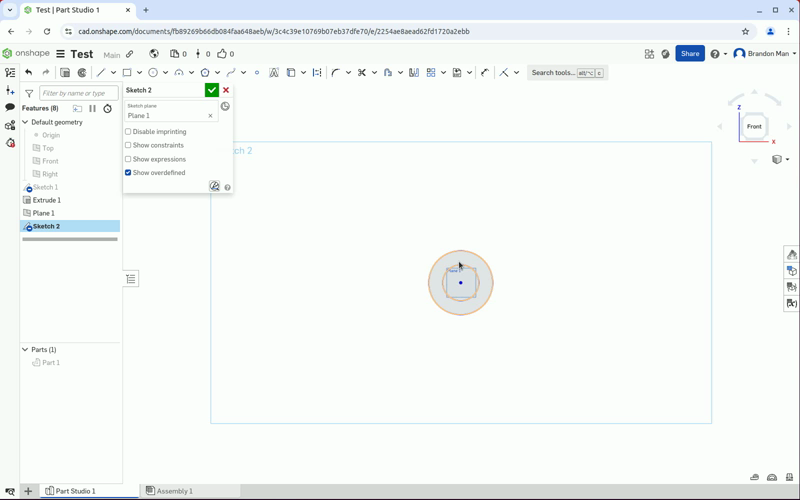
click(459, 261)
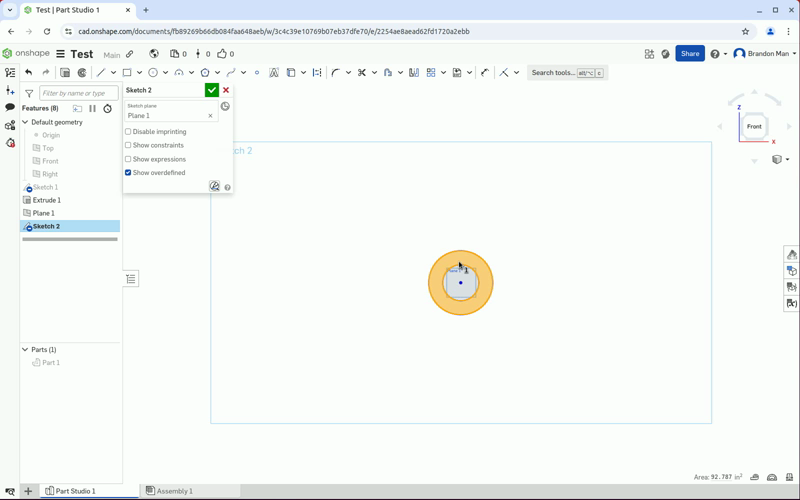
mouse_move(73, 352)
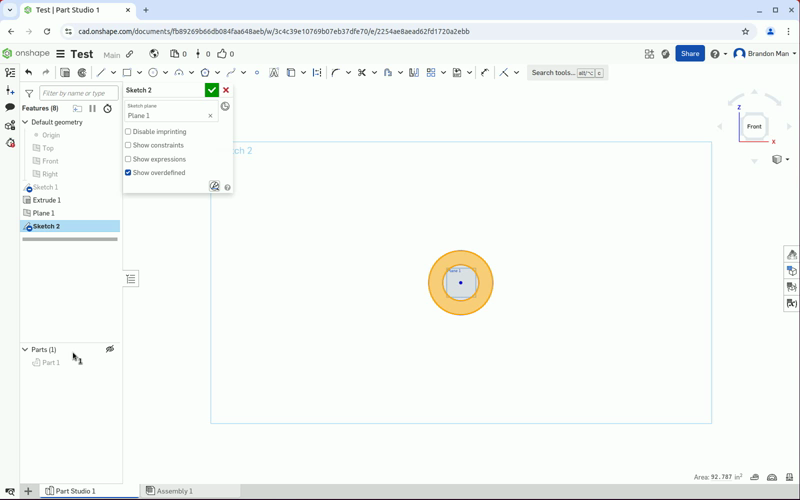
key(shift+y)
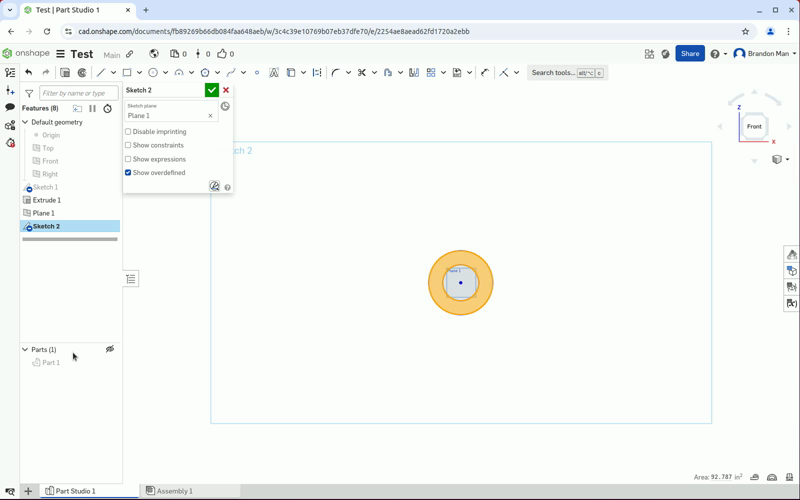
key(shift+e)
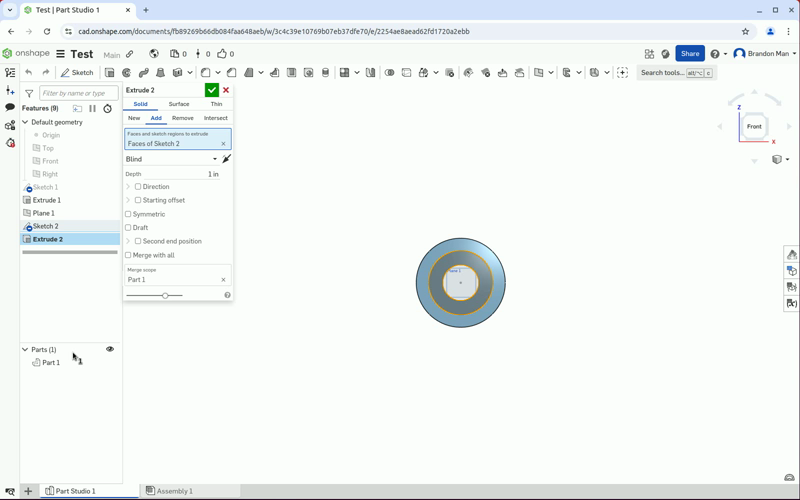
mouse_move(143, 106)
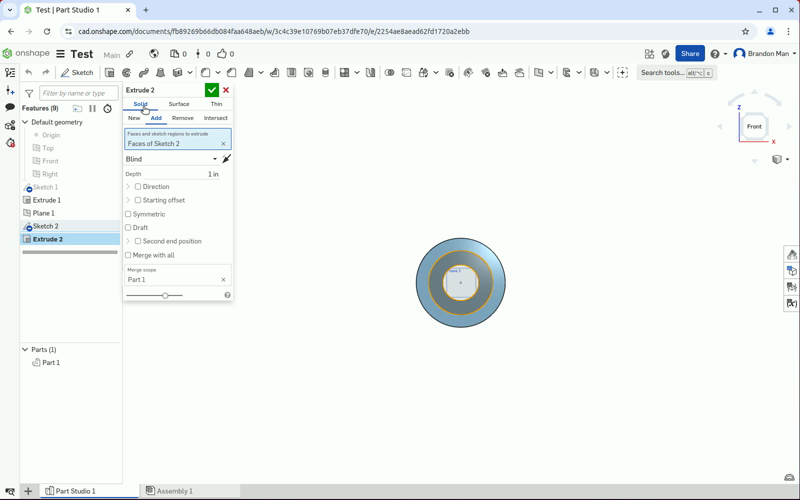
click(143, 106)
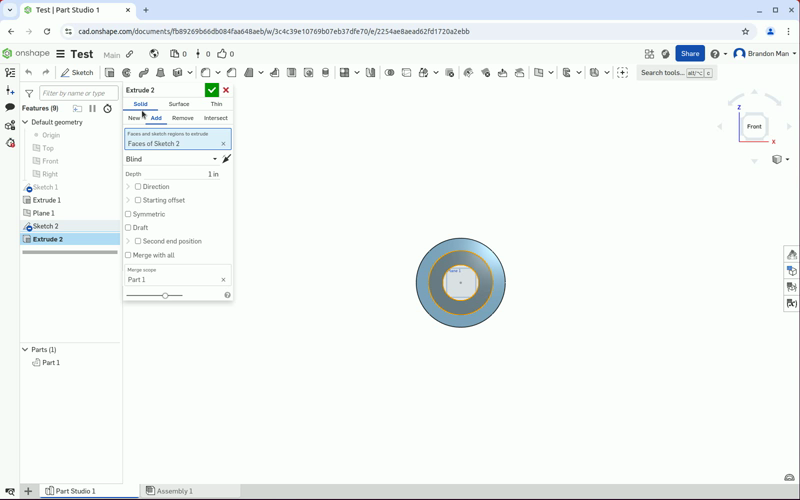
mouse_move(137, 120)
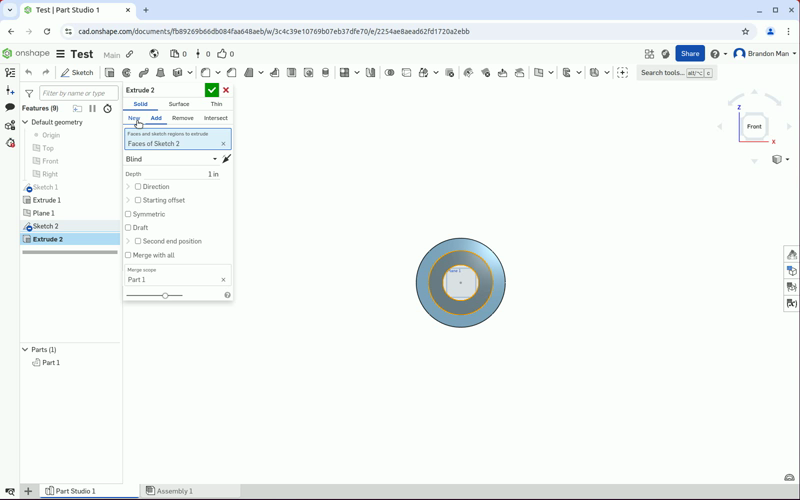
click(137, 120)
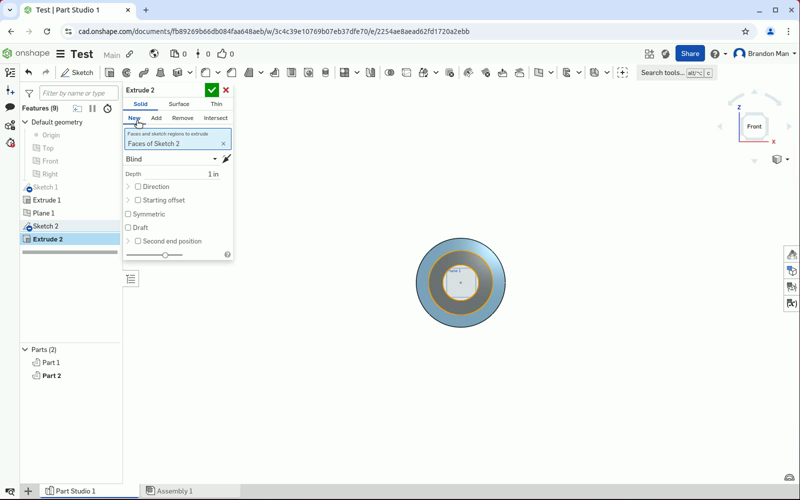
key(tab, 4)
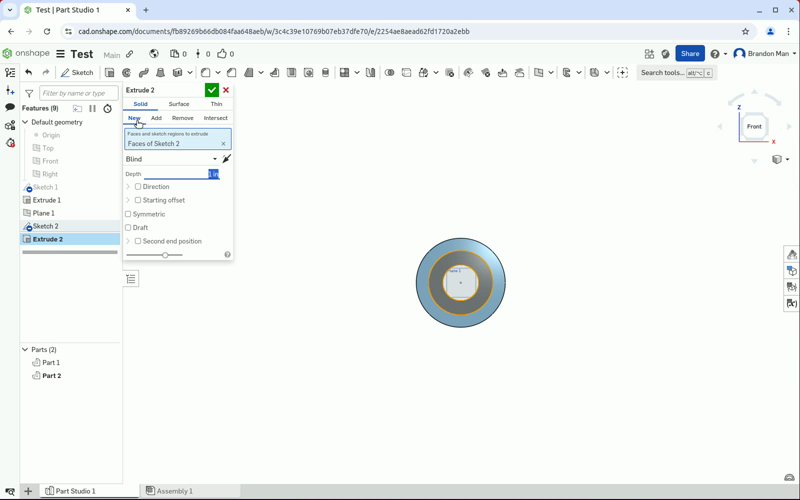
text(1.204)
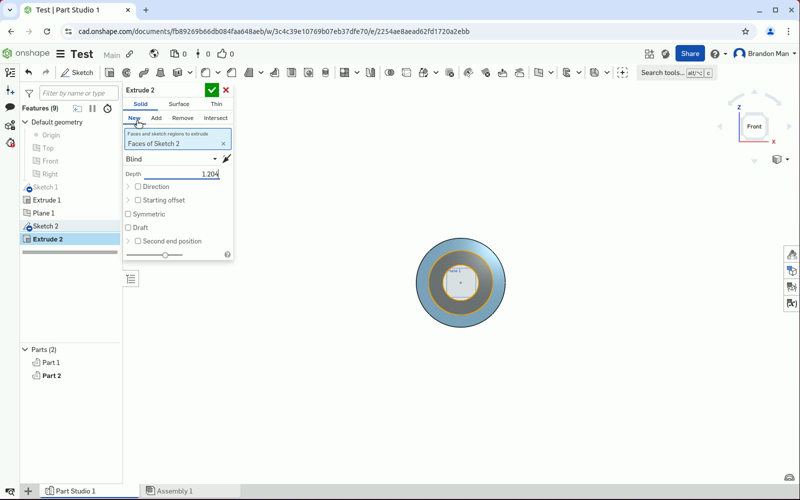
key(enter)
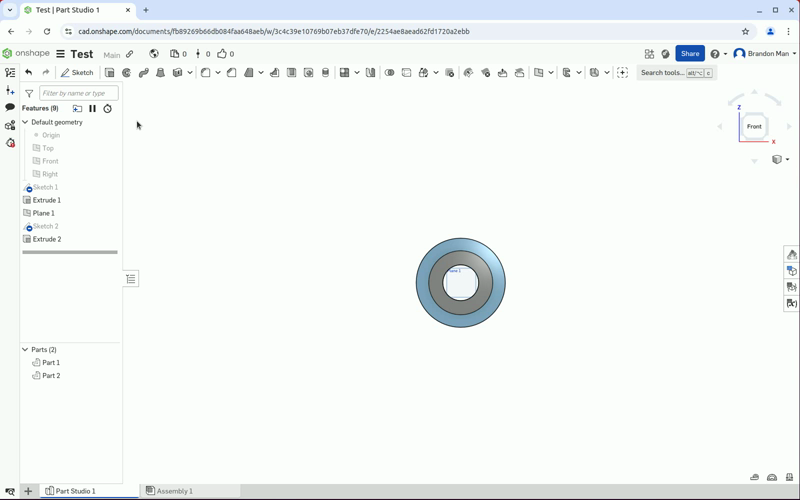
key(shift+h)
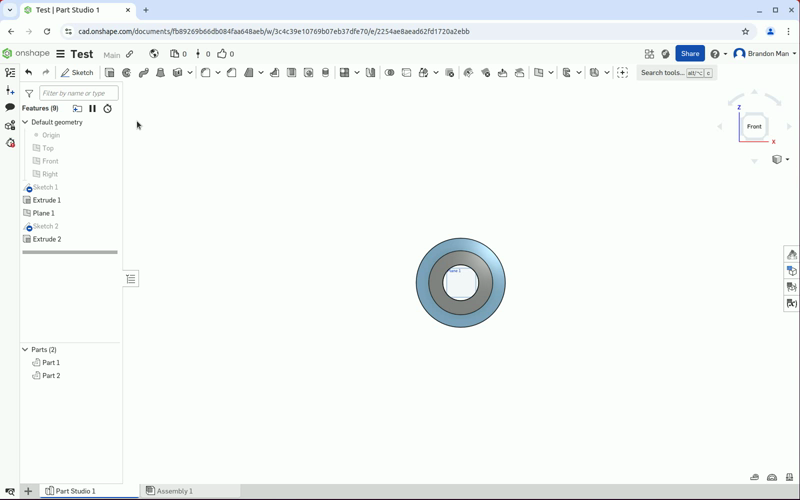
key(shift+h)
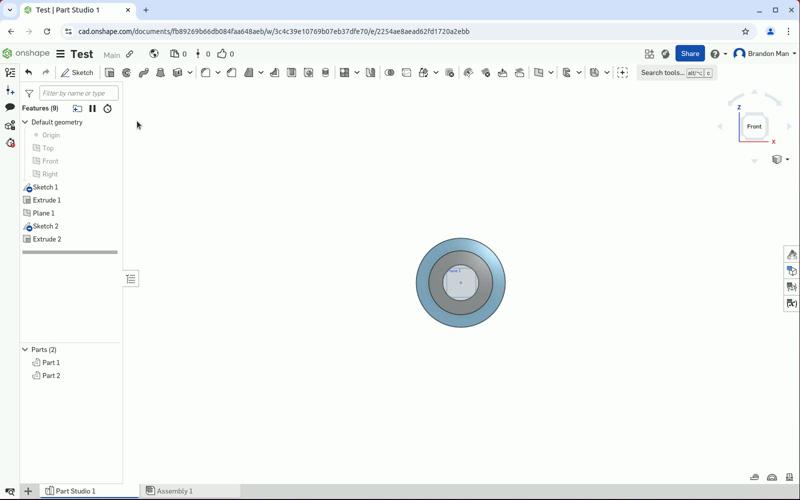
key(shift+7)
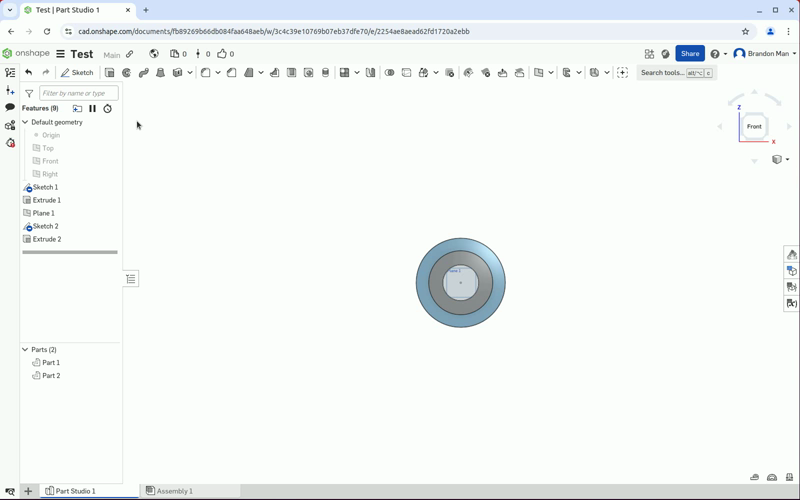
key(left, 2)
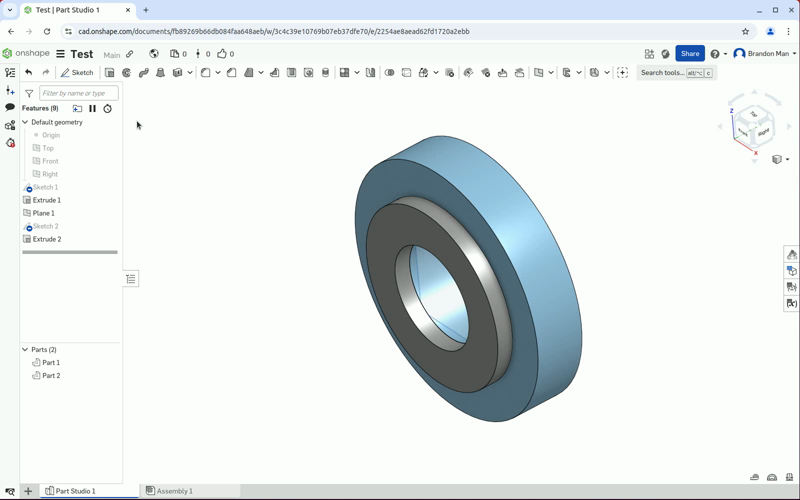
key(down, 2)
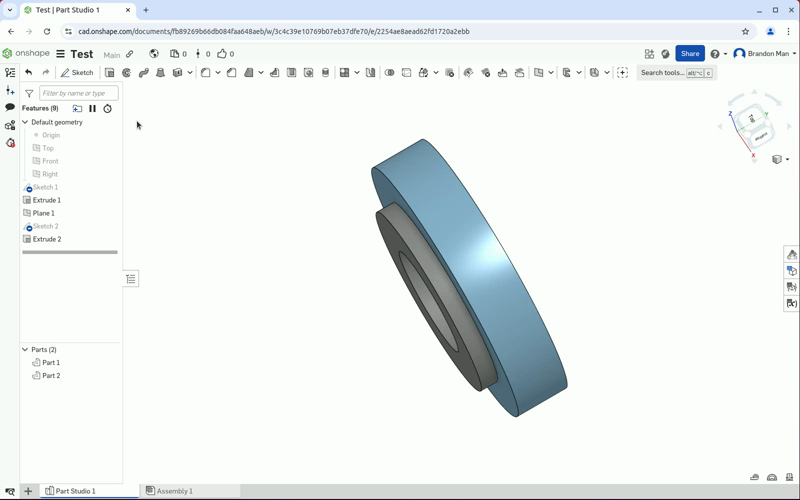
key(up, 2)
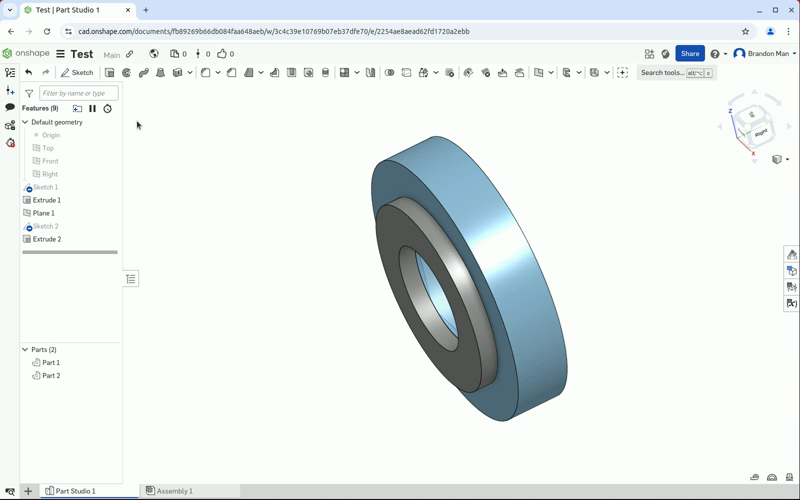
key(right, 2)
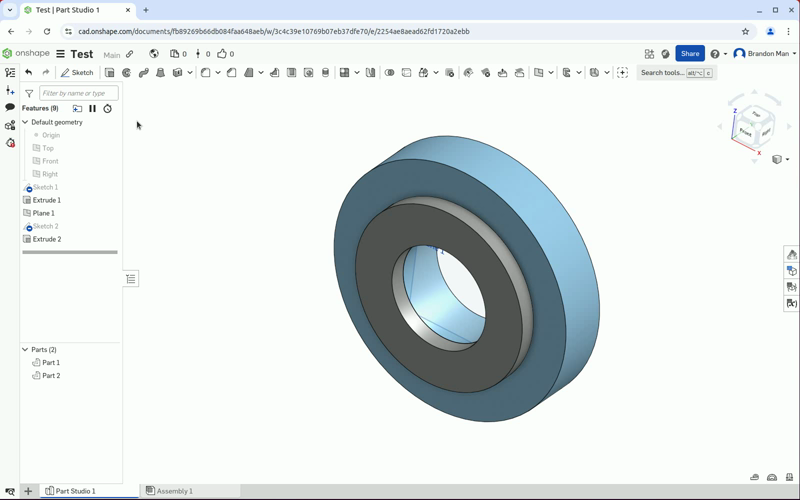
mouse_move(73, 189)
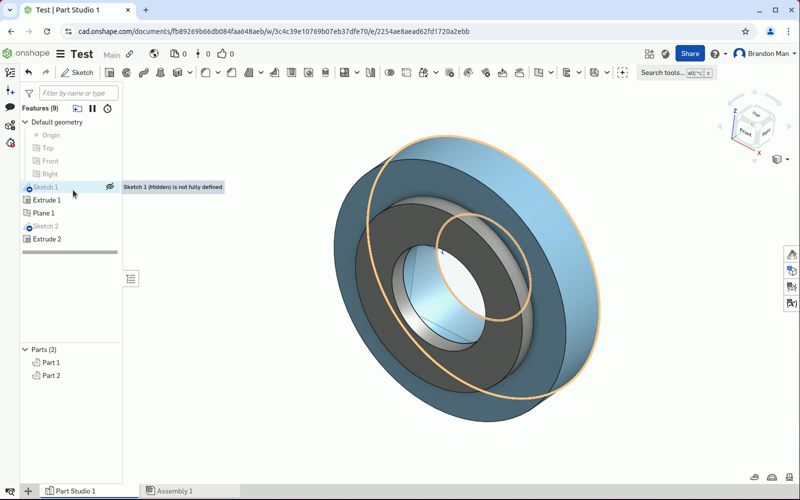
click(73, 189)